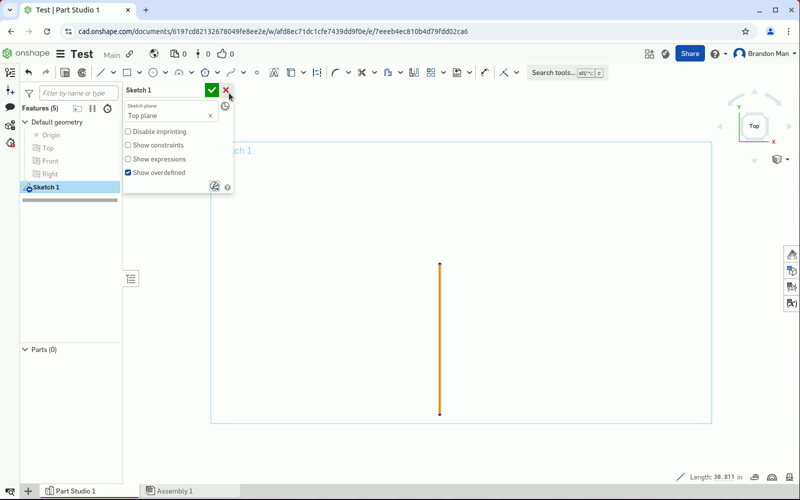
key(shift+h)
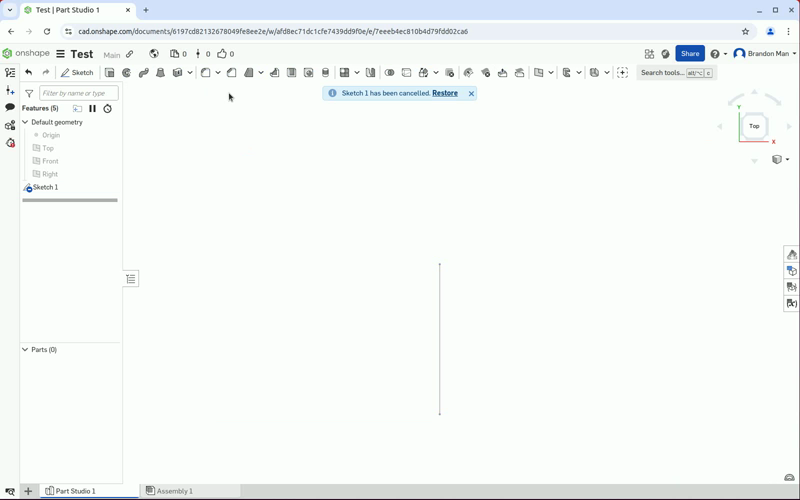
key(shift+s)
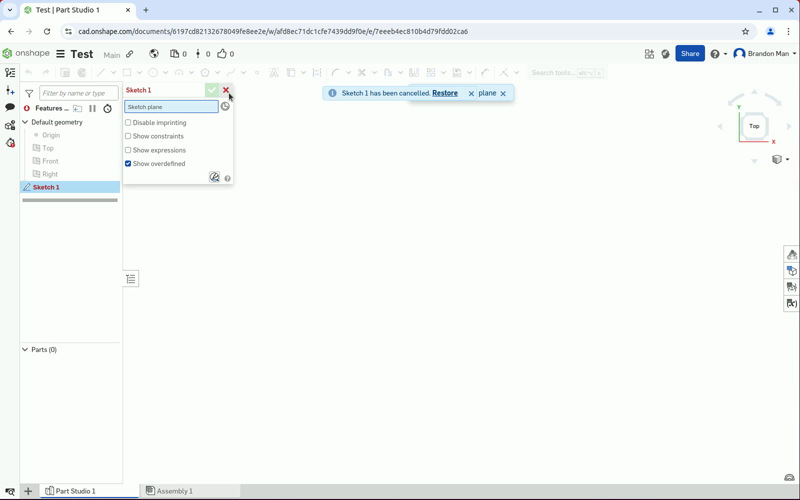
mouse_move(73, 150)
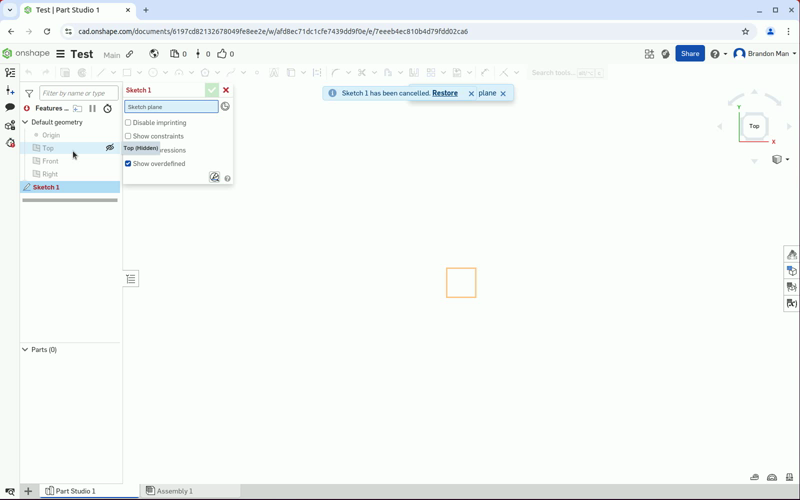
click(73, 150)
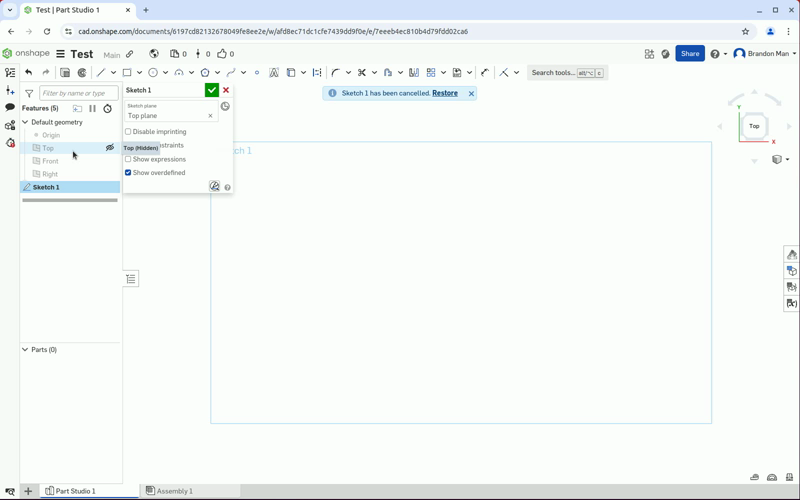
mouse_move(73, 352)
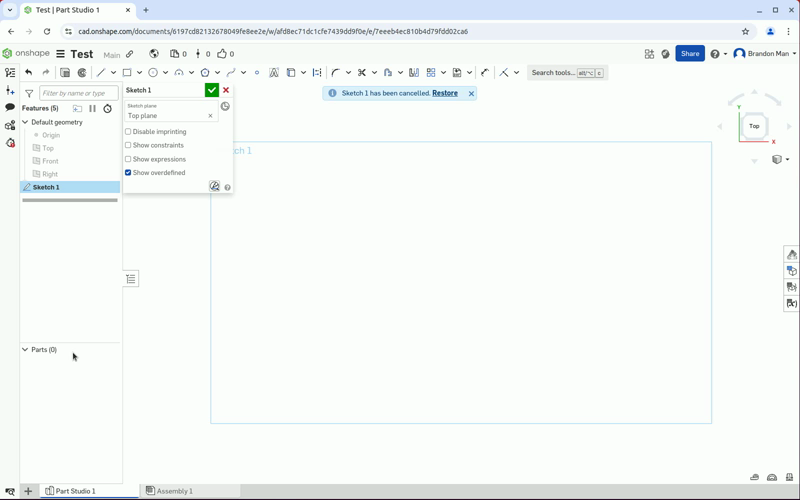
key(y)
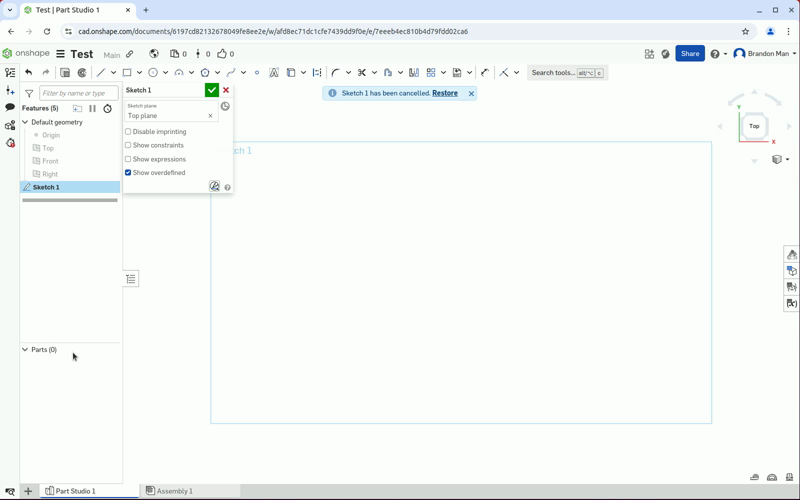
key(l)
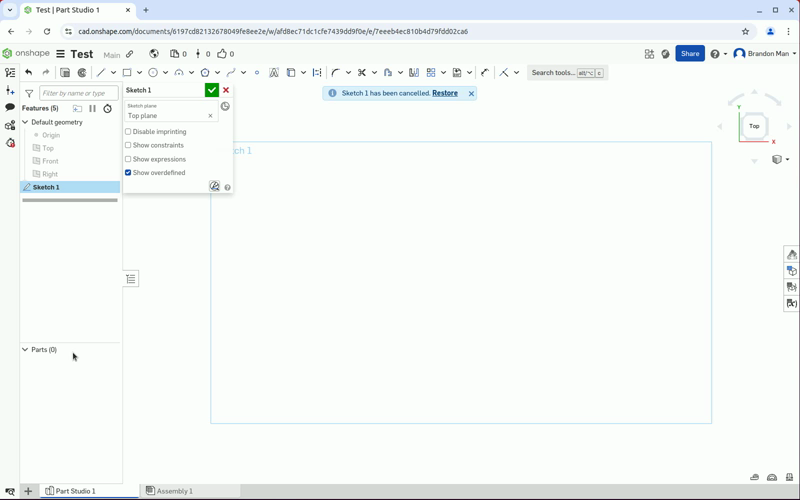
key_down(shift)
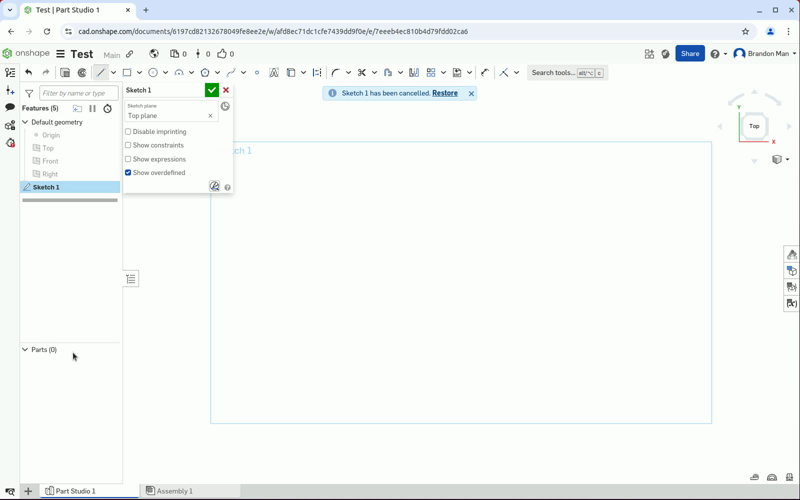
mouse_move(348, 336)
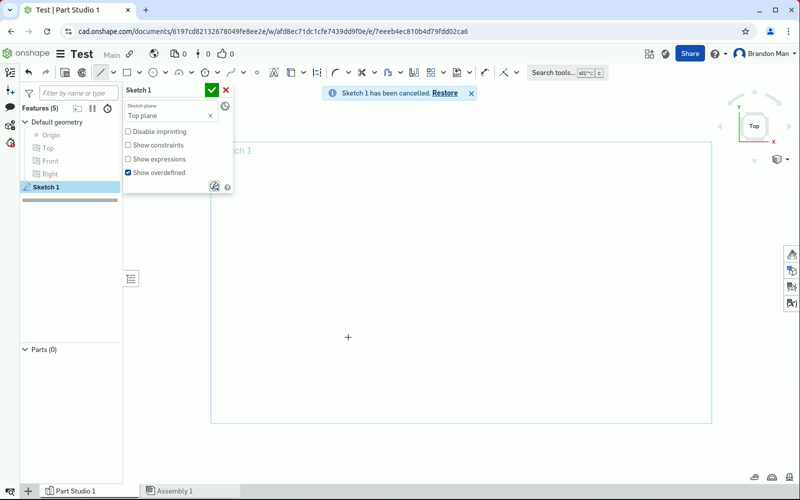
click(348, 336)
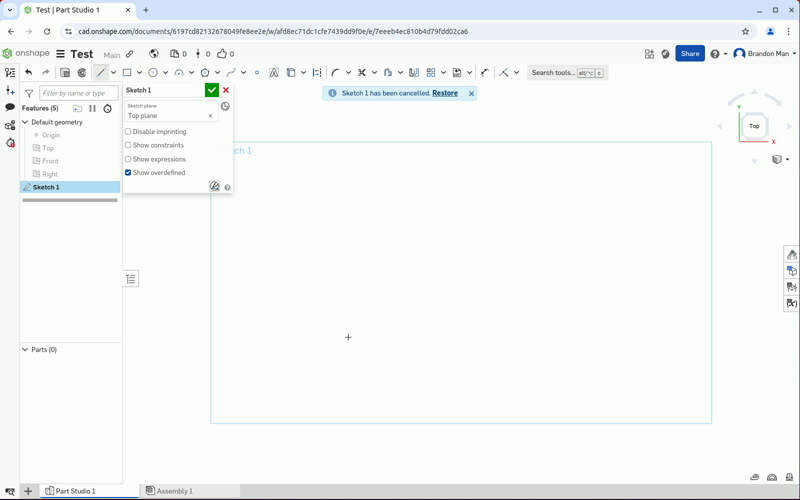
key_up(shift)
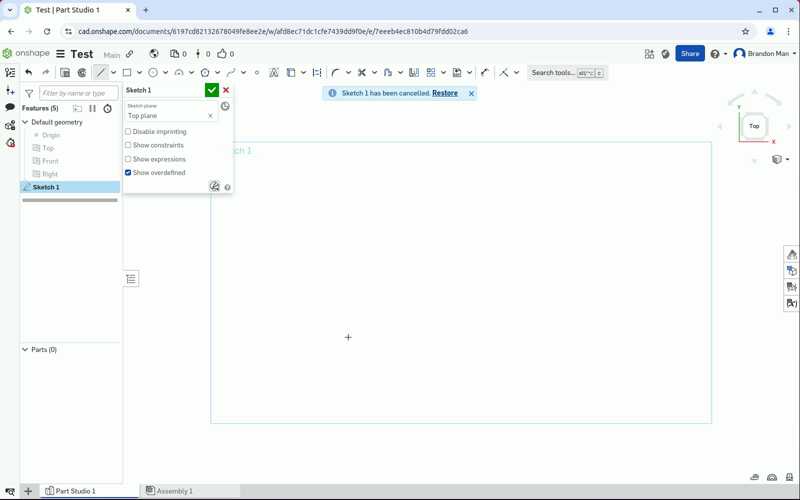
key_down(shift)
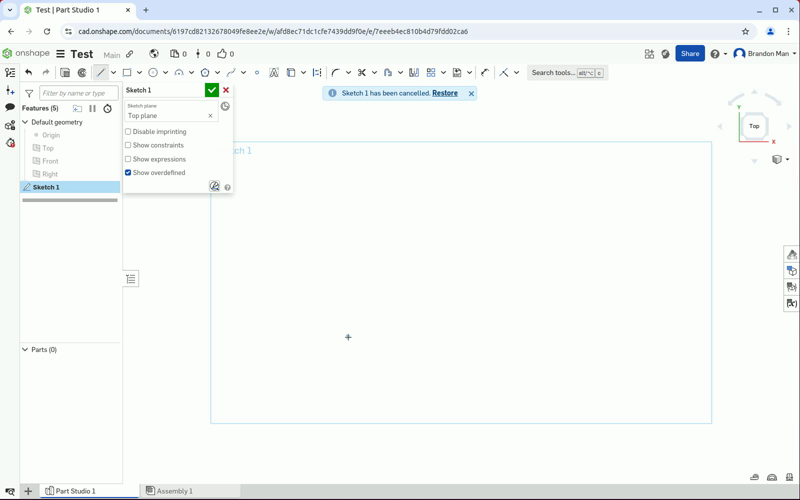
mouse_move(572, 336)
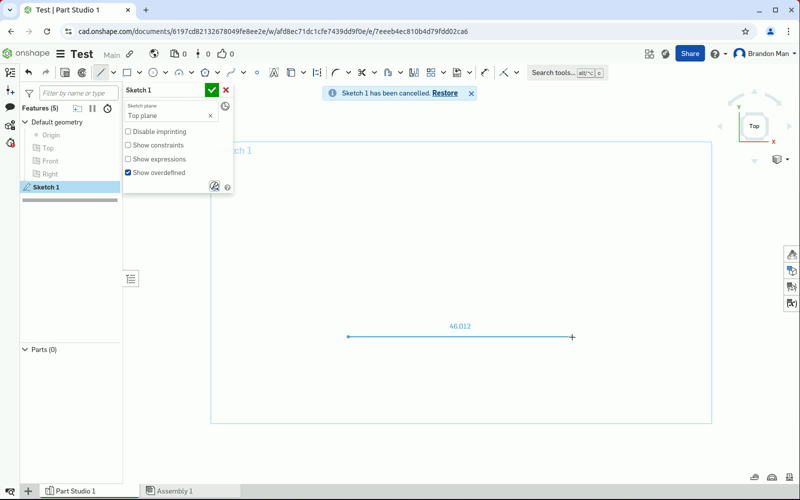
click(572, 336)
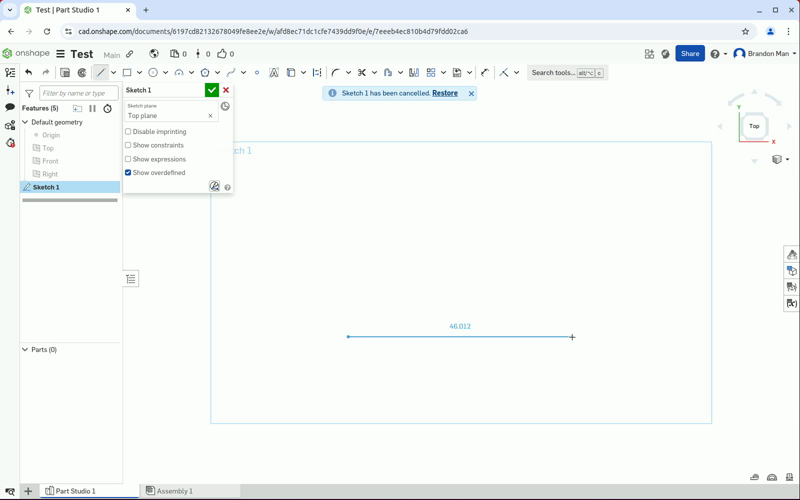
key_up(shift)
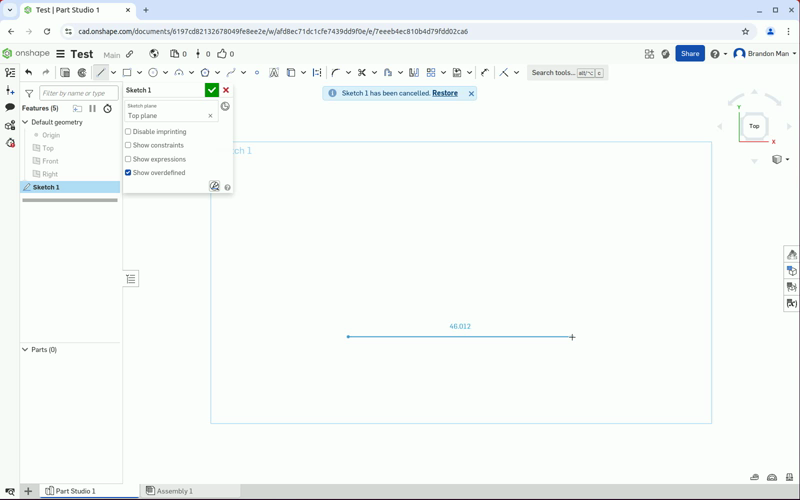
key_down(shift)
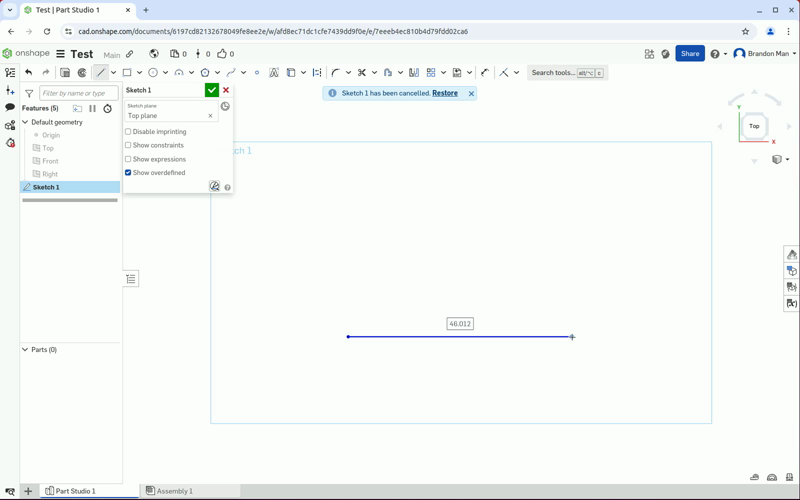
mouse_move(572, 228)
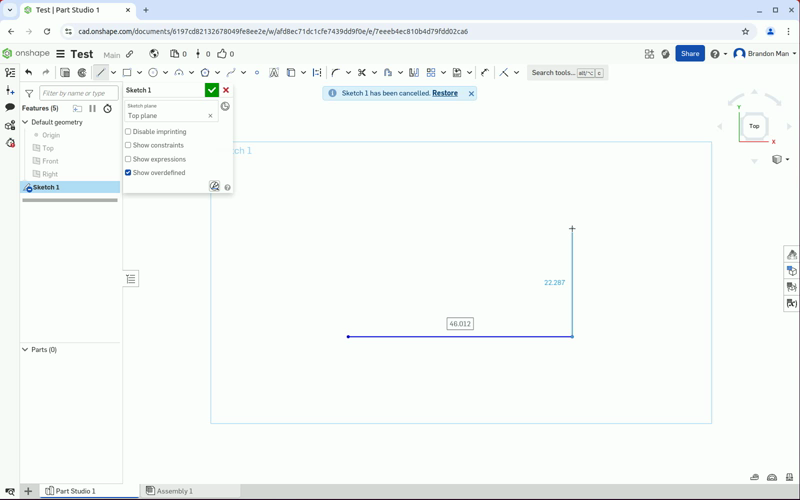
click(572, 228)
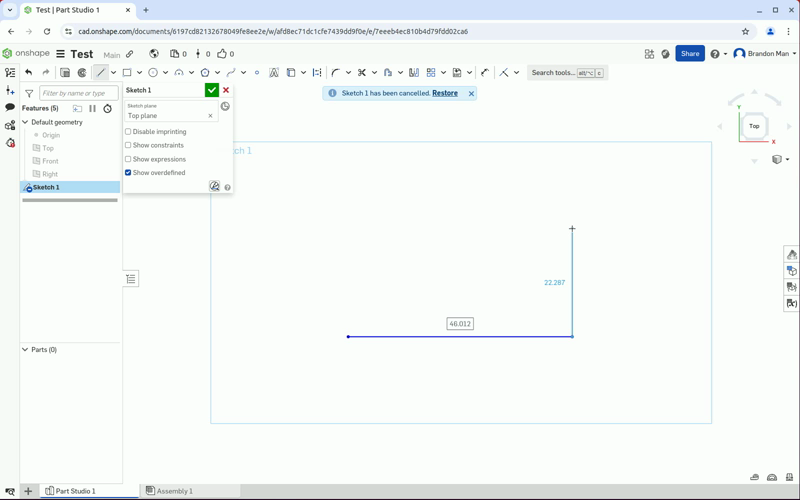
key_up(shift)
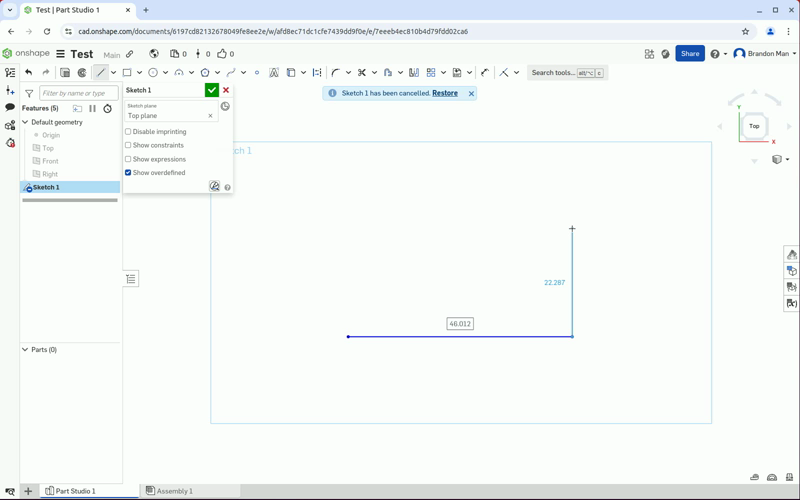
key_down(shift)
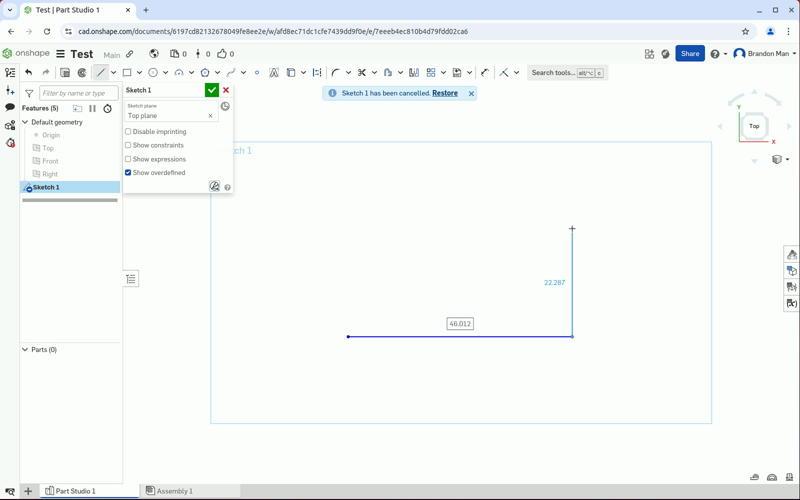
mouse_move(348, 228)
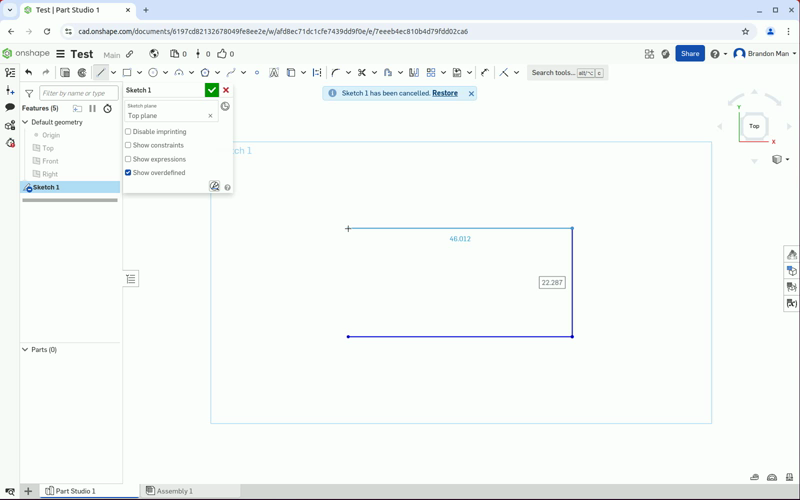
click(348, 228)
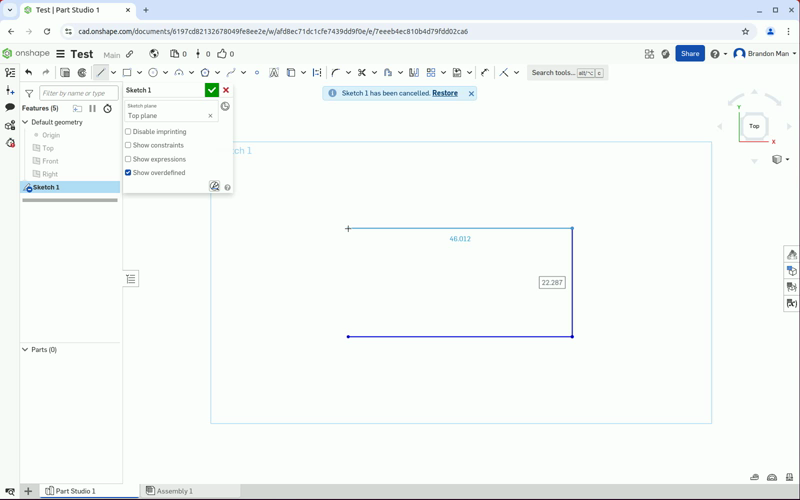
key_up(shift)
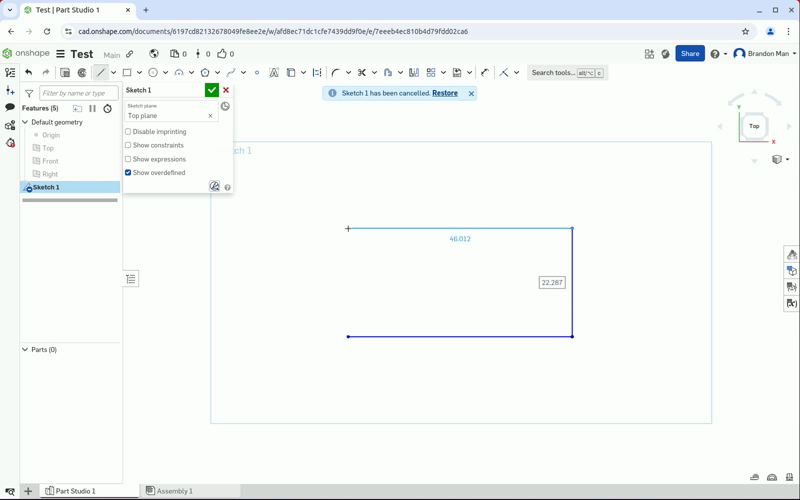
key_down(shift)
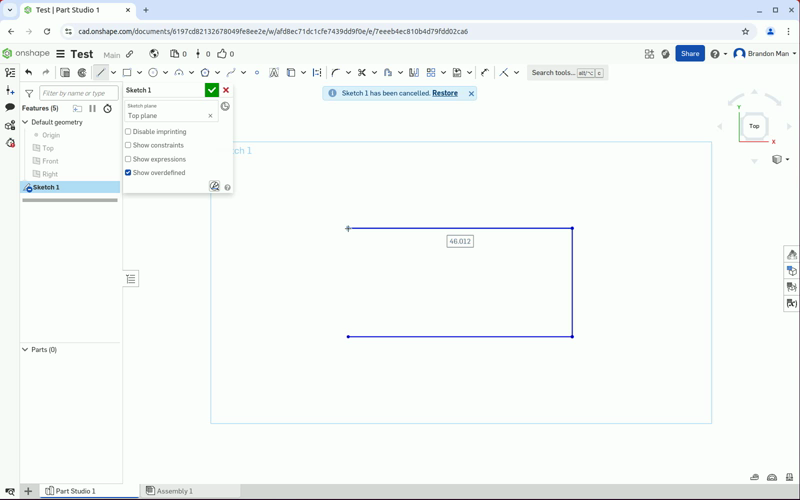
mouse_move(348, 336)
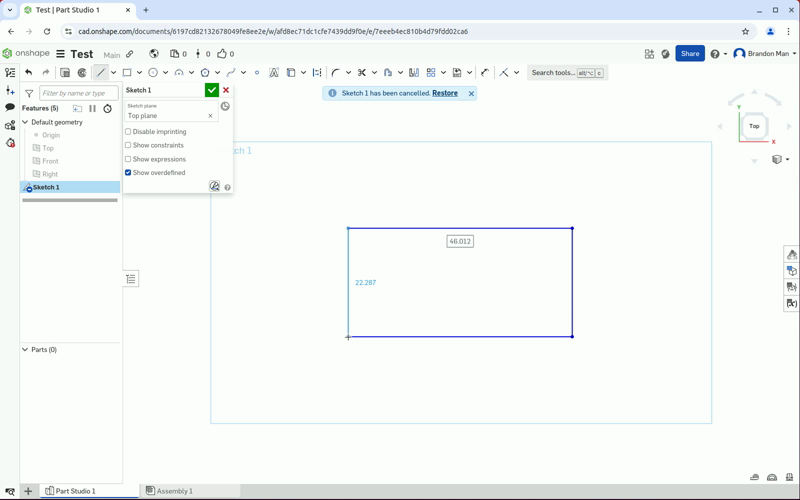
key_up(shift)
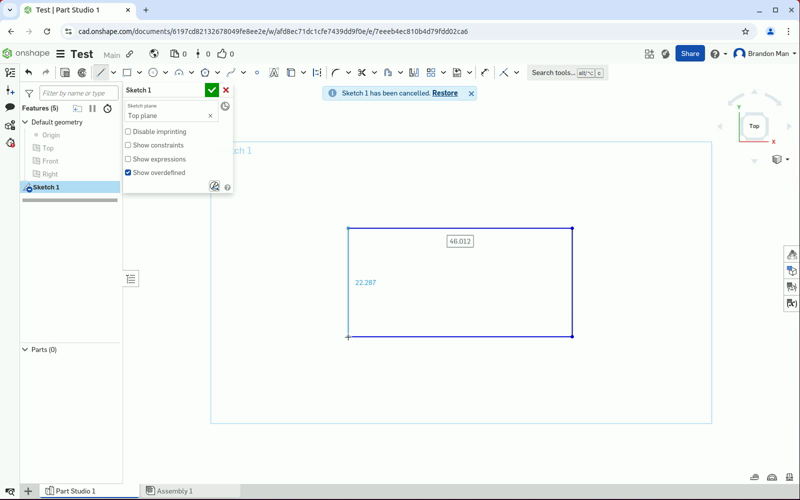
click(348, 336)
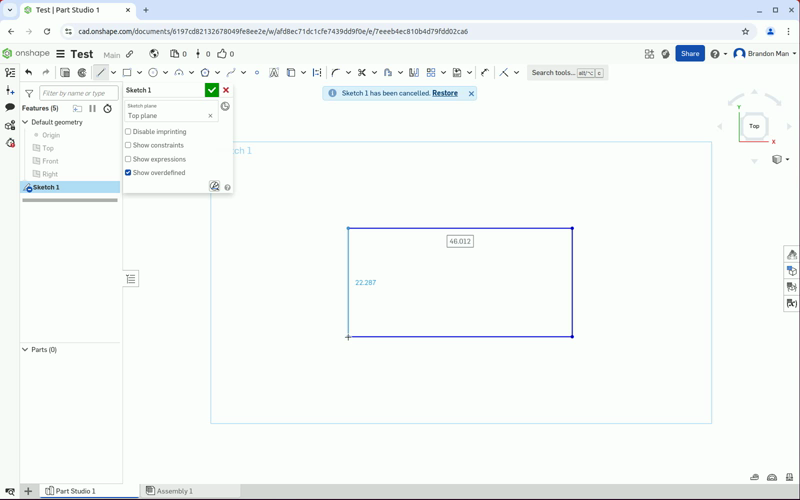
key(esc)
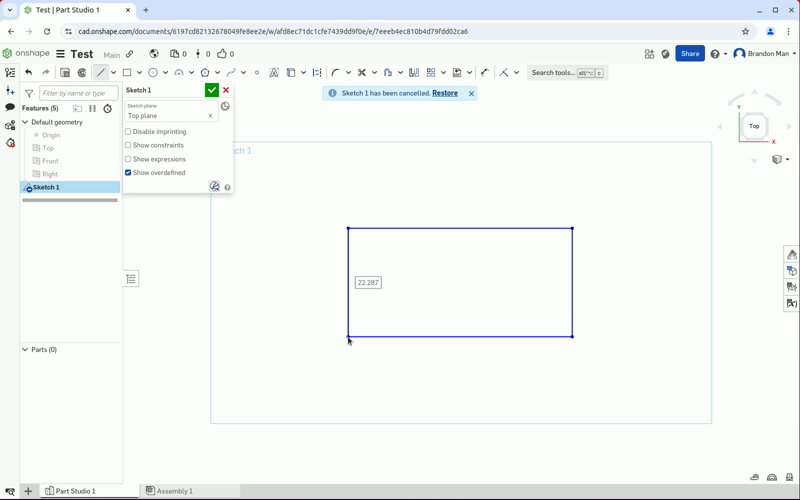
mouse_move(487, 265)
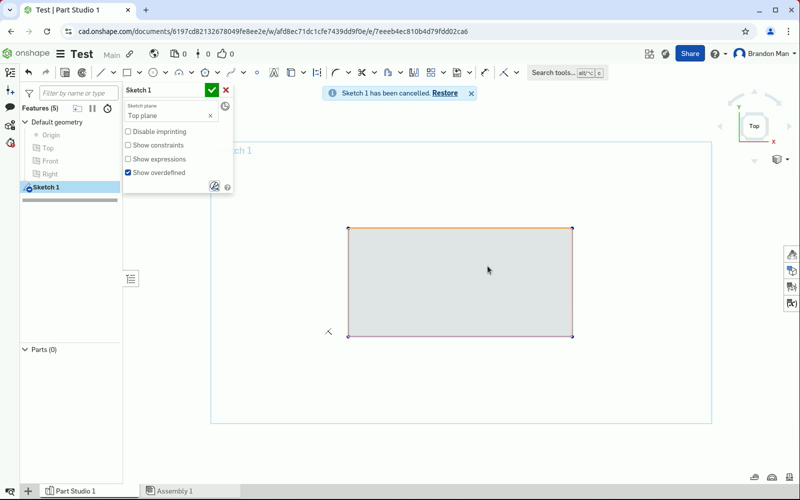
click(487, 265)
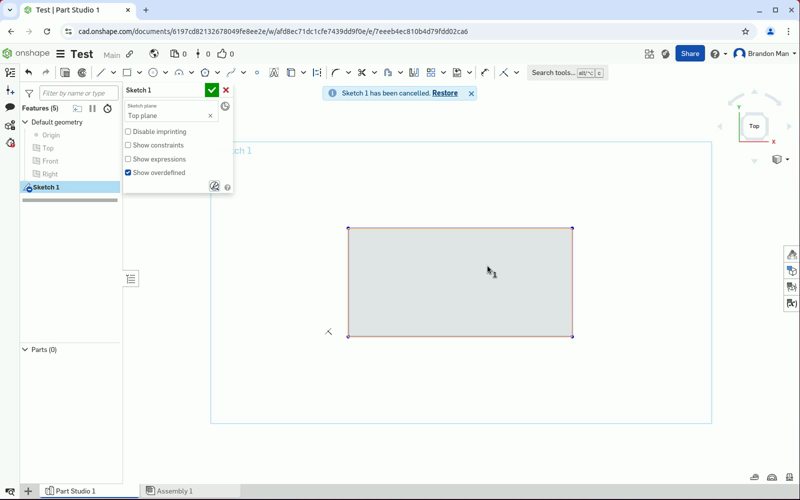
mouse_move(73, 352)
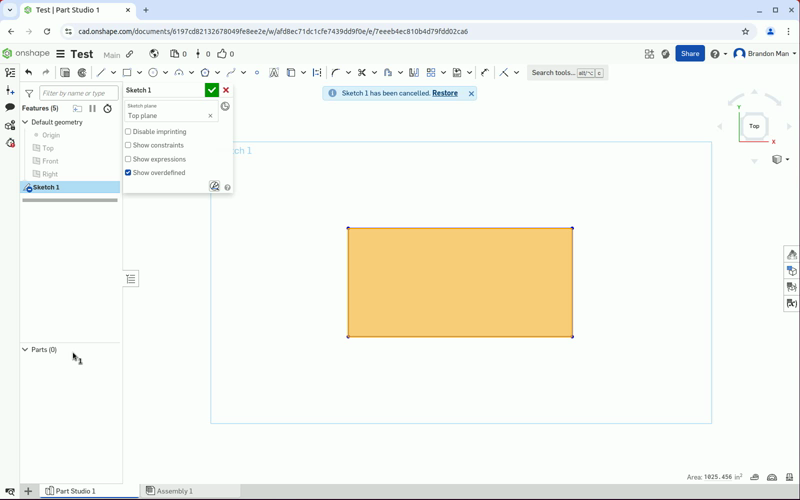
key(shift+y)
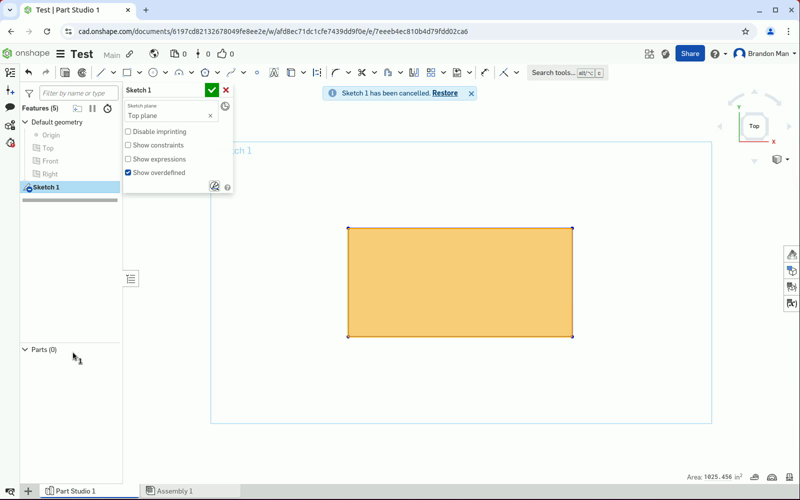
key(shift+e)
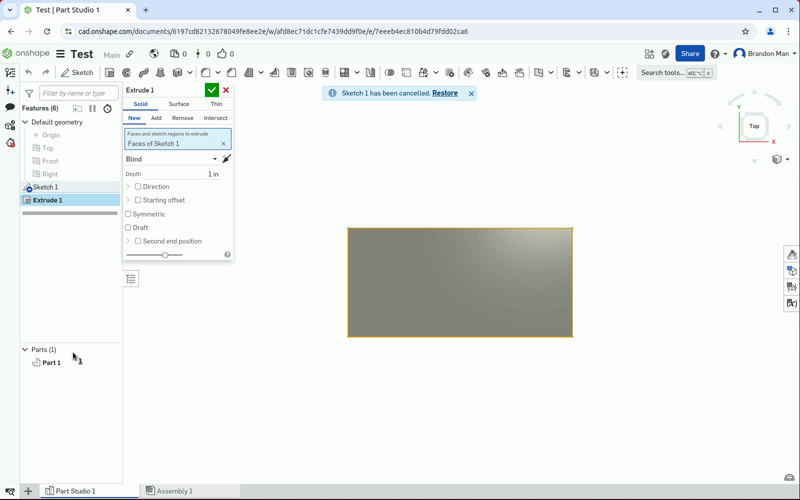
mouse_move(143, 106)
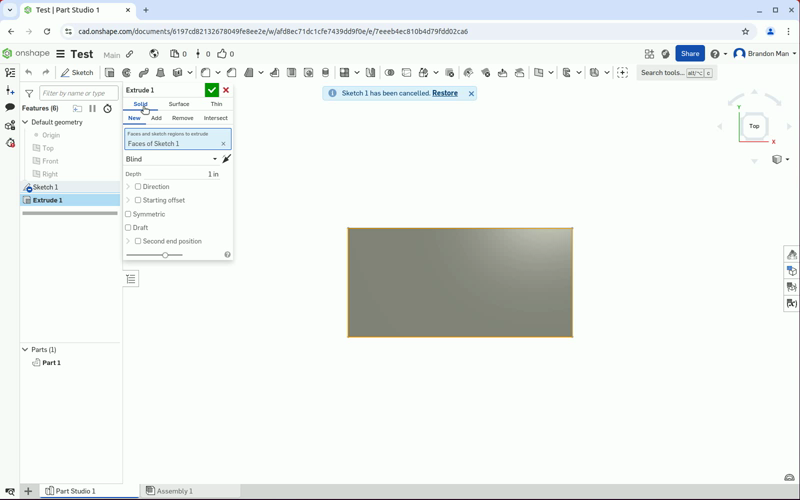
click(143, 106)
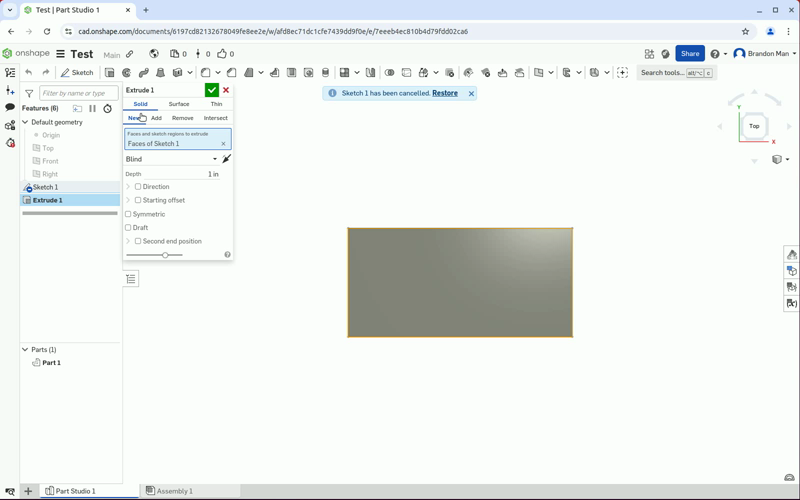
mouse_move(137, 120)
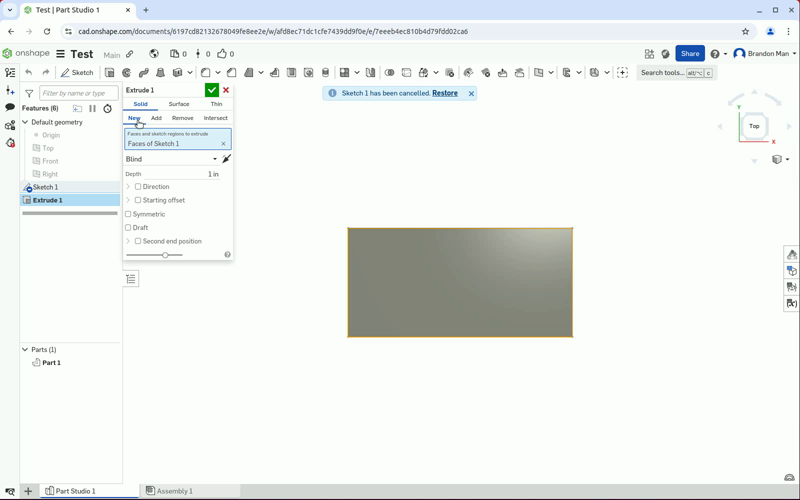
click(137, 120)
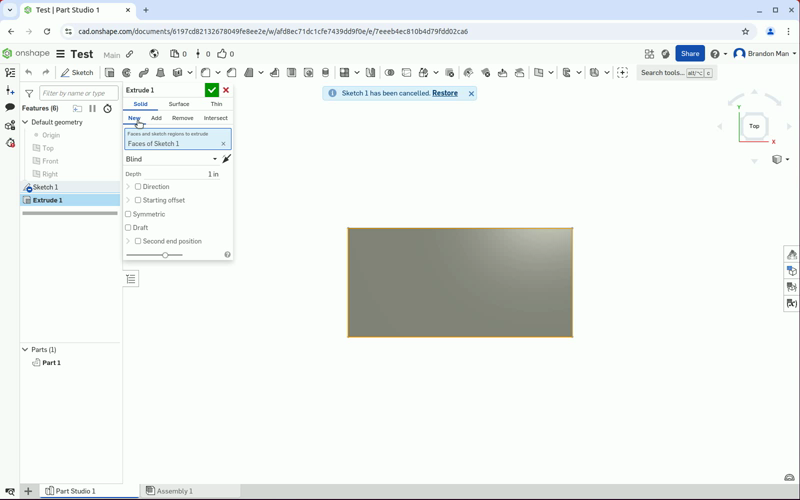
key(tab, 4)
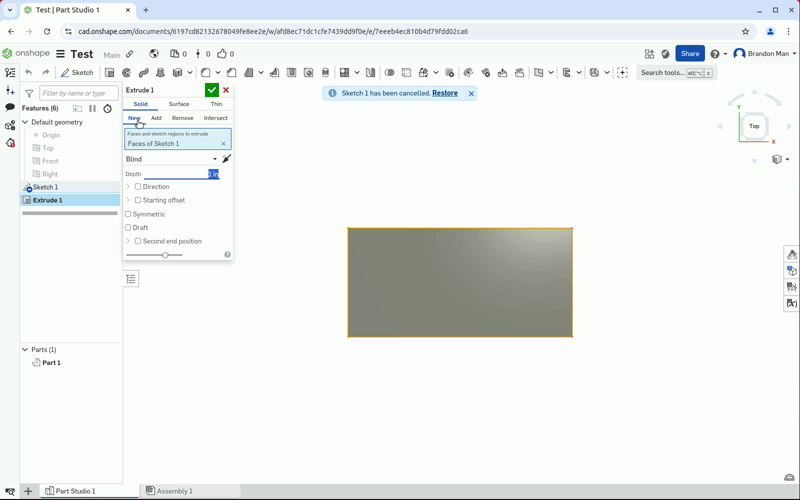
text(8.425)
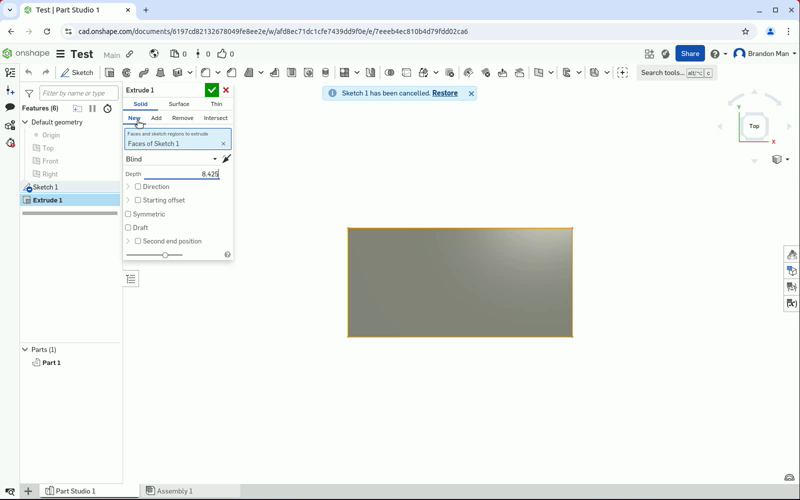
key(enter)
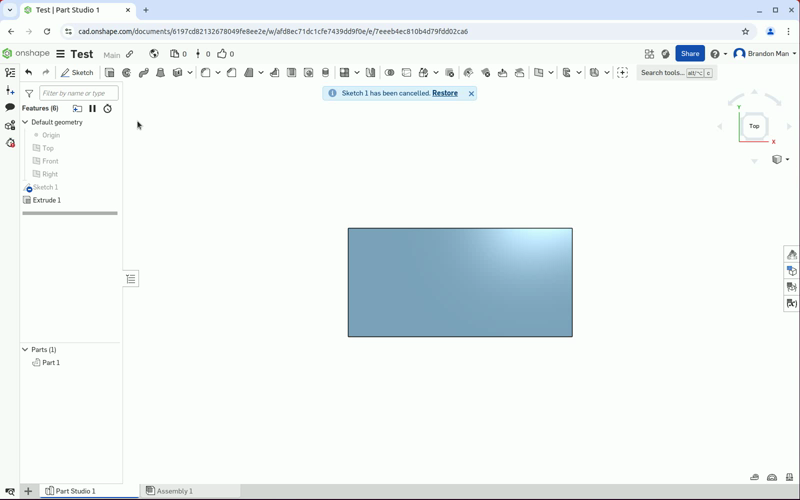
key(shift+h)
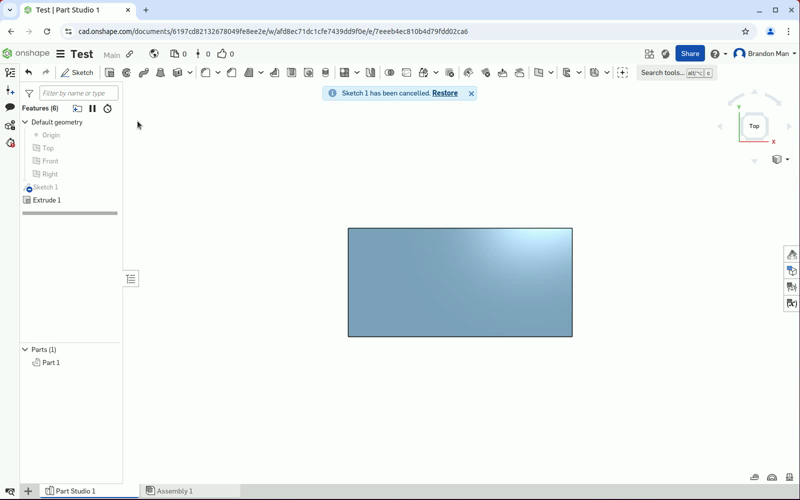
key(shift+h)
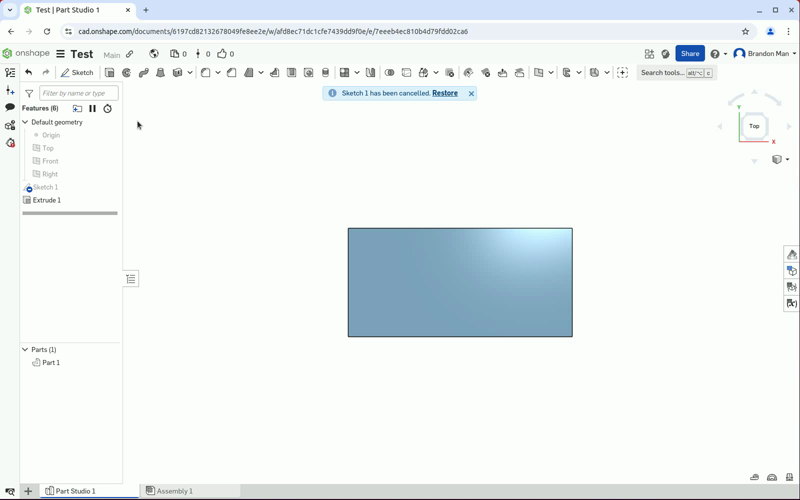
mouse_move(73, 189)
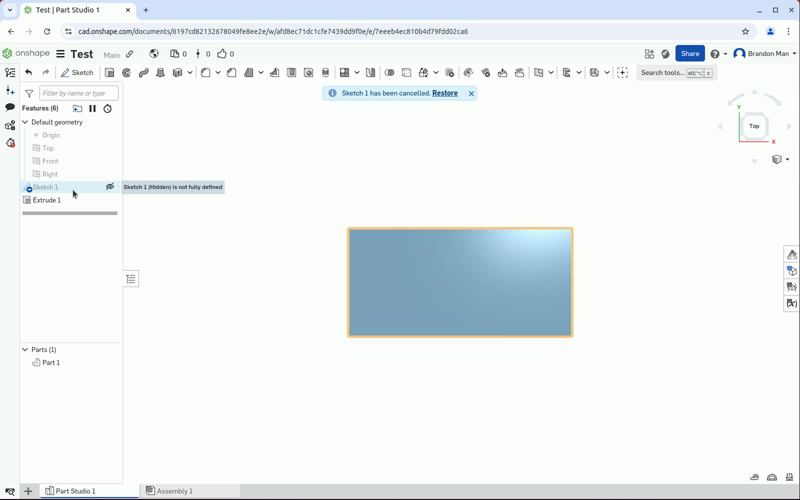
click(73, 189)
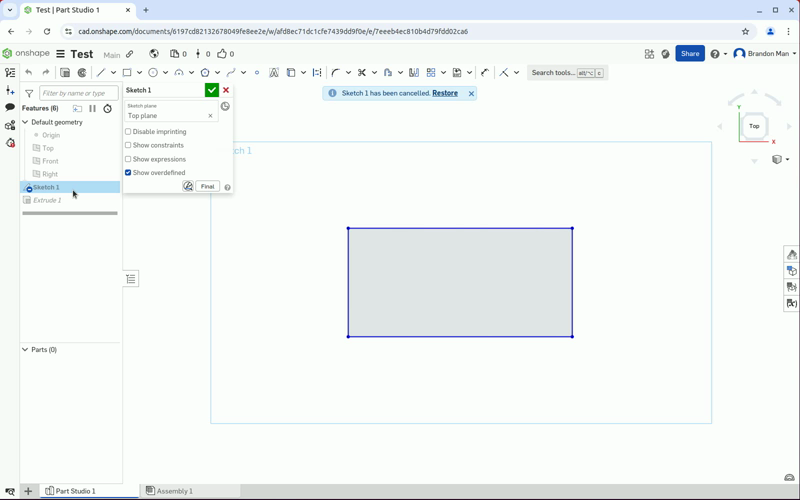
mouse_move(229, 92)
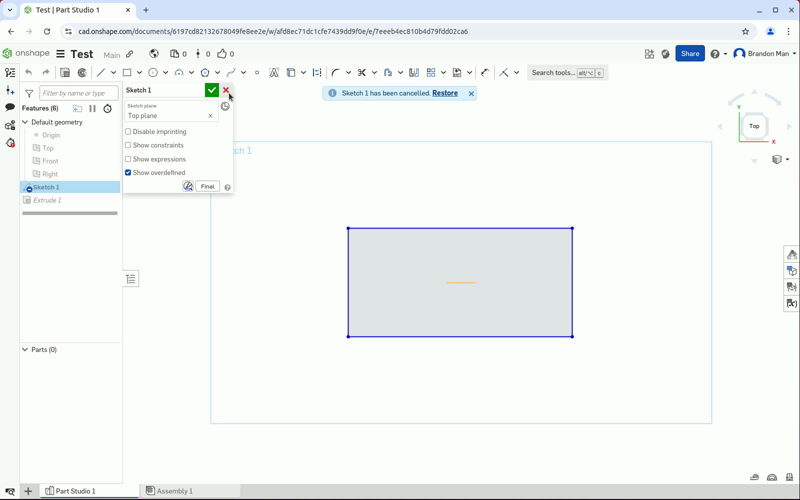
click(229, 92)
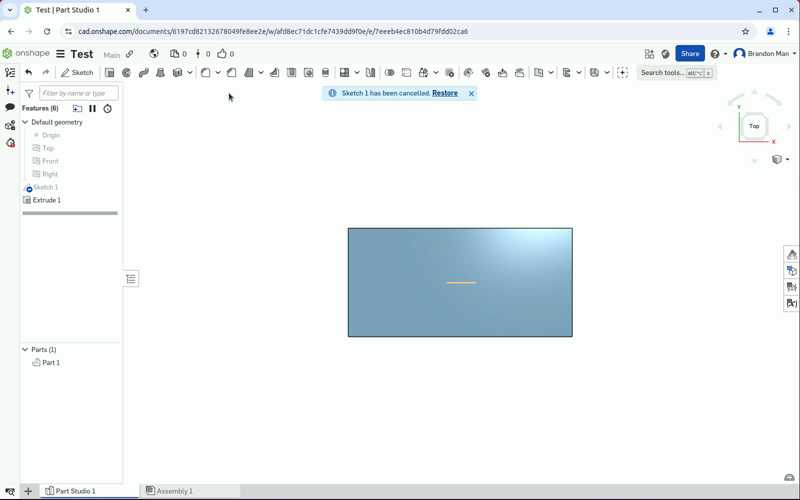
mouse_move(541, 75)
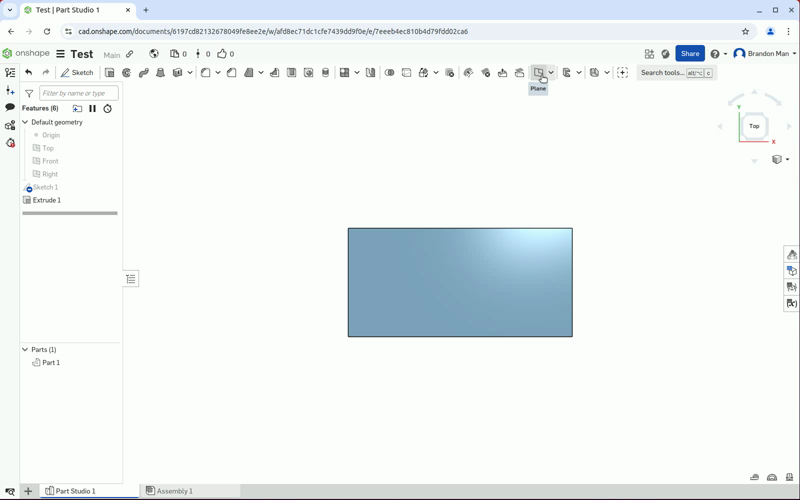
click(541, 75)
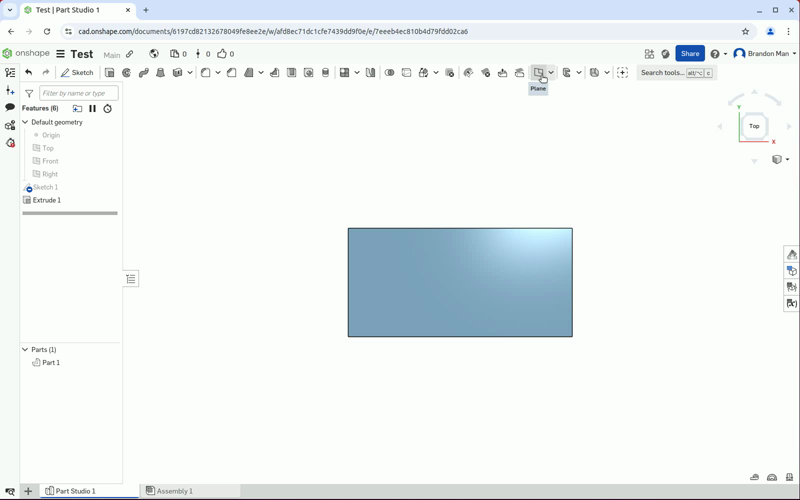
mouse_move(73, 150)
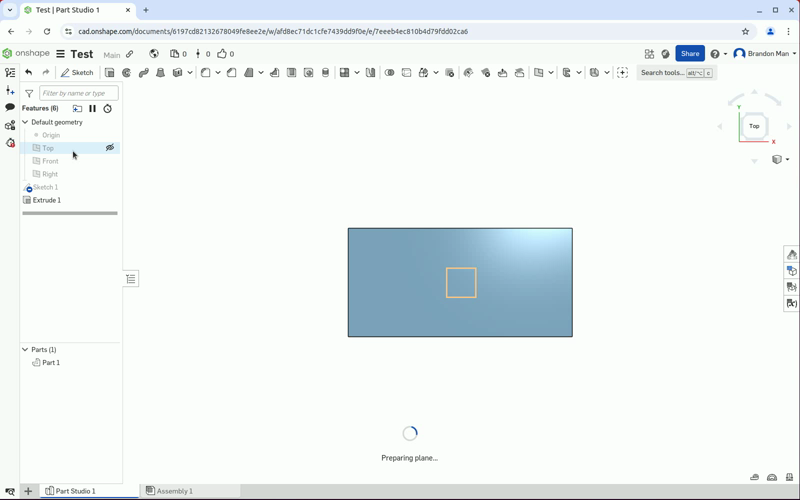
click(73, 150)
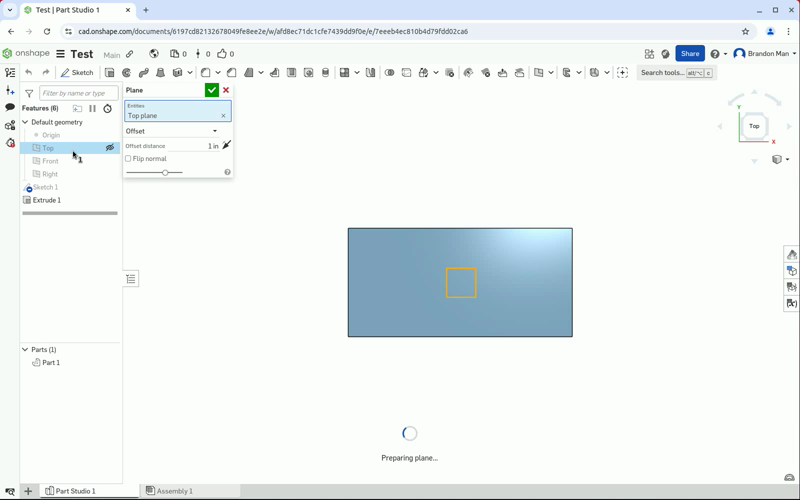
key(tab, 2)
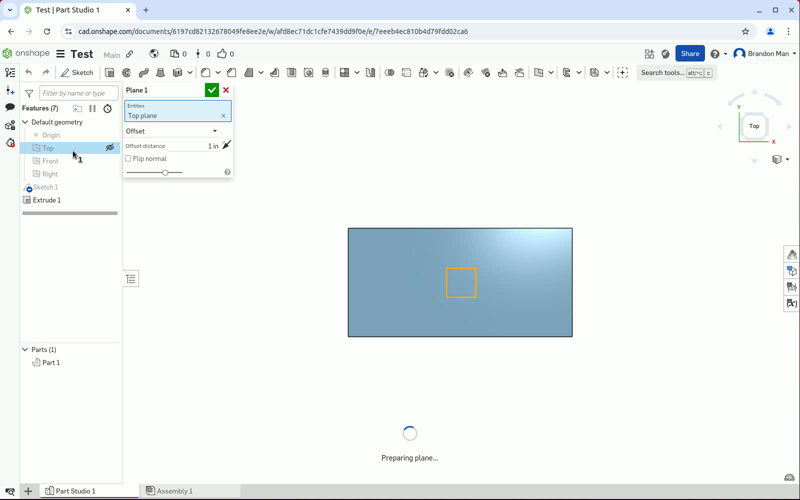
text(8.411)
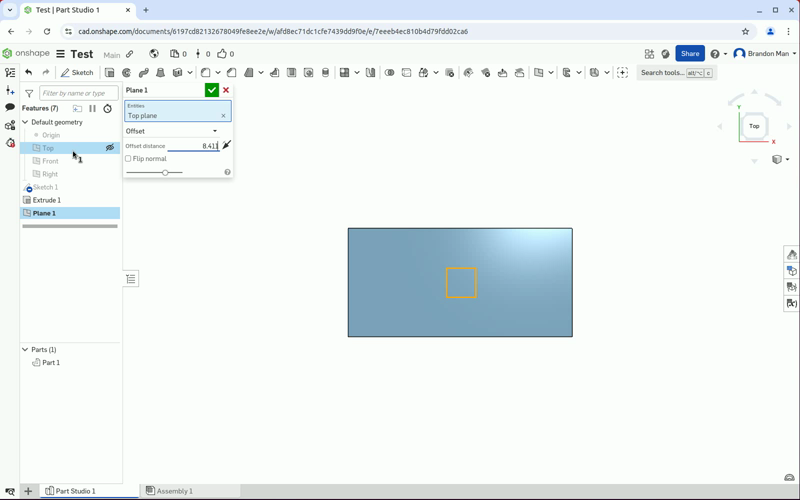
key(enter, 2)
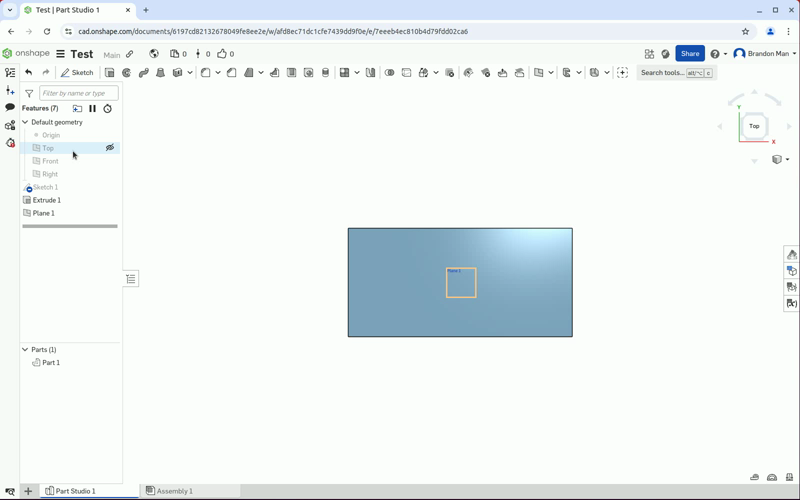
key(shift+s)
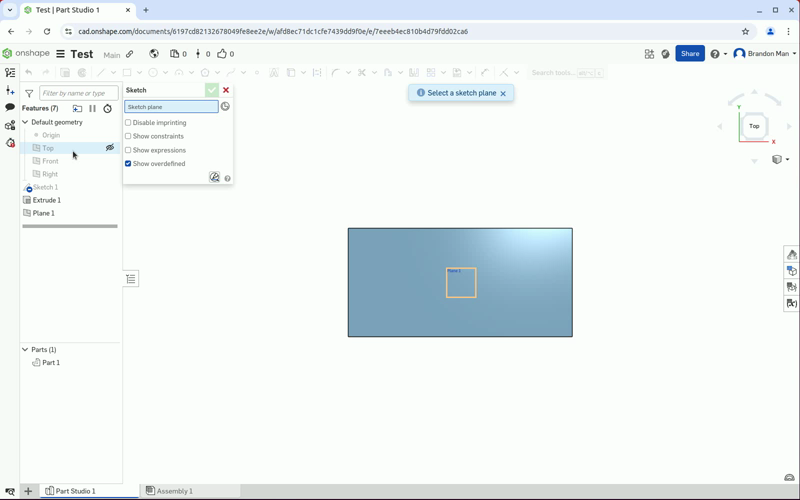
mouse_move(73, 215)
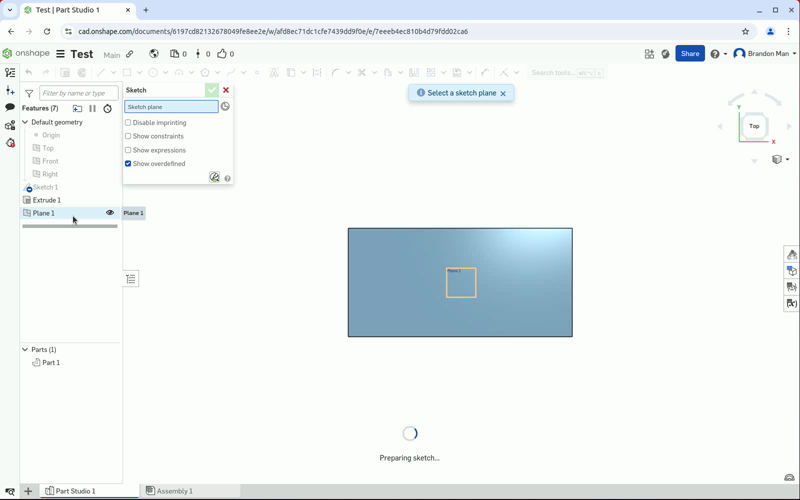
click(73, 215)
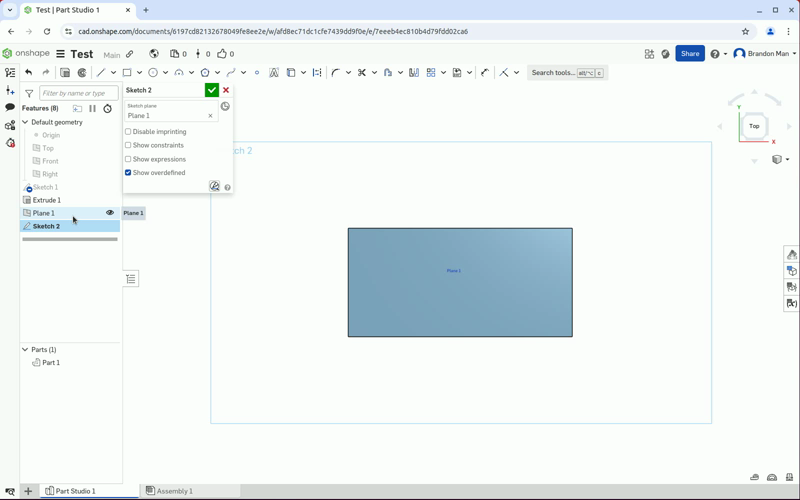
mouse_move(73, 352)
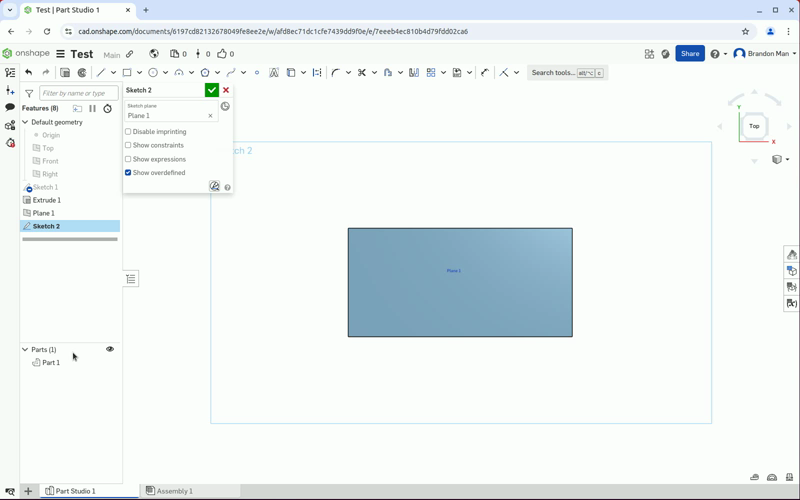
key(y)
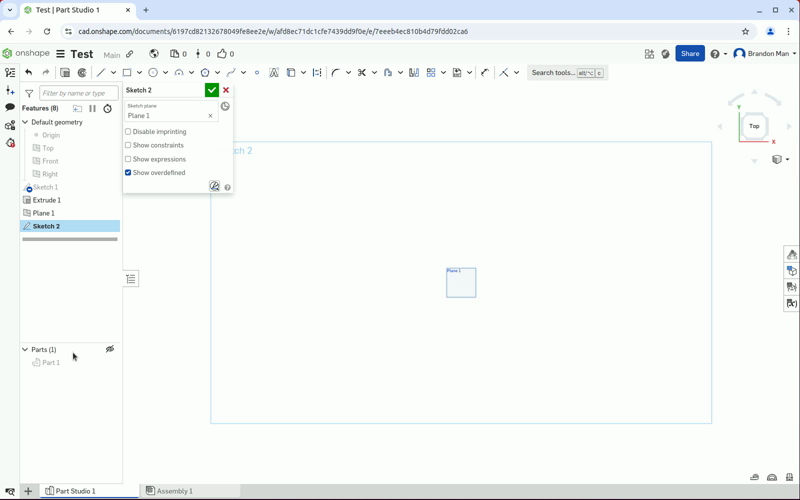
key(l)
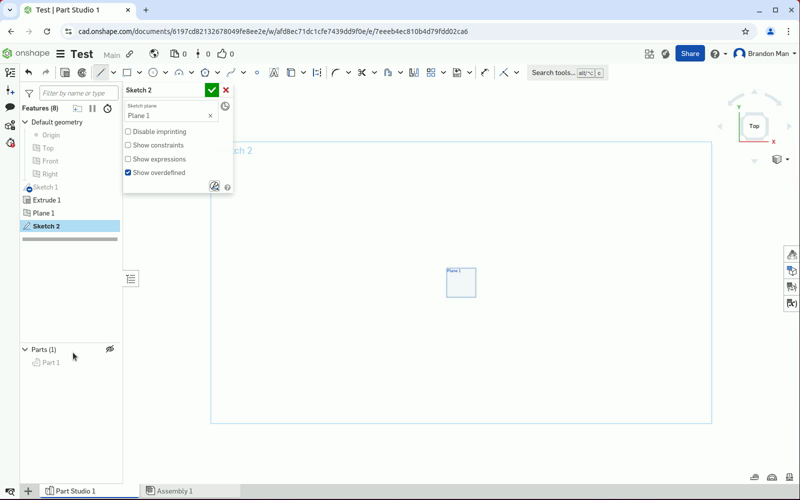
key_down(shift)
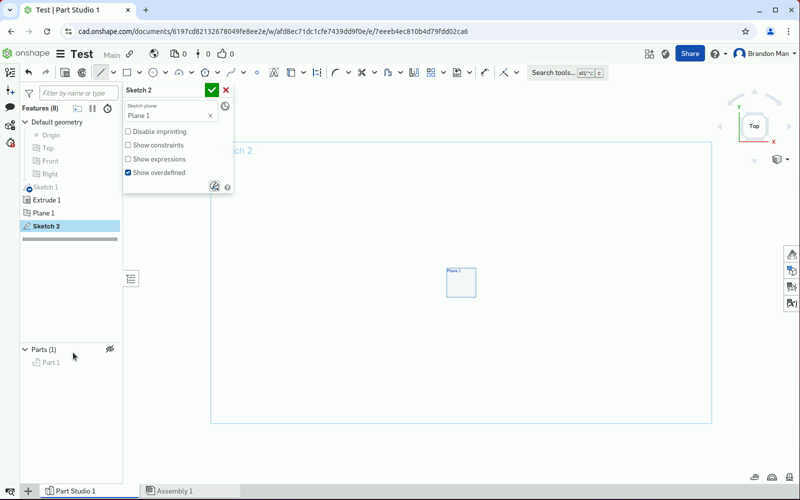
mouse_move(501, 324)
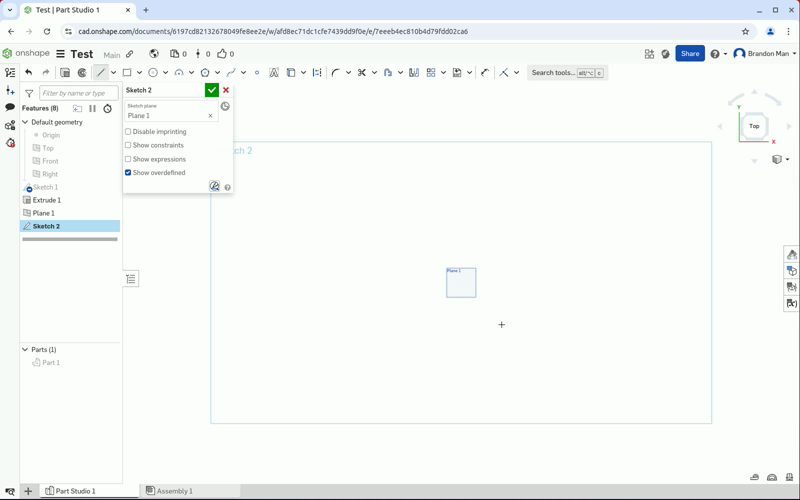
click(501, 324)
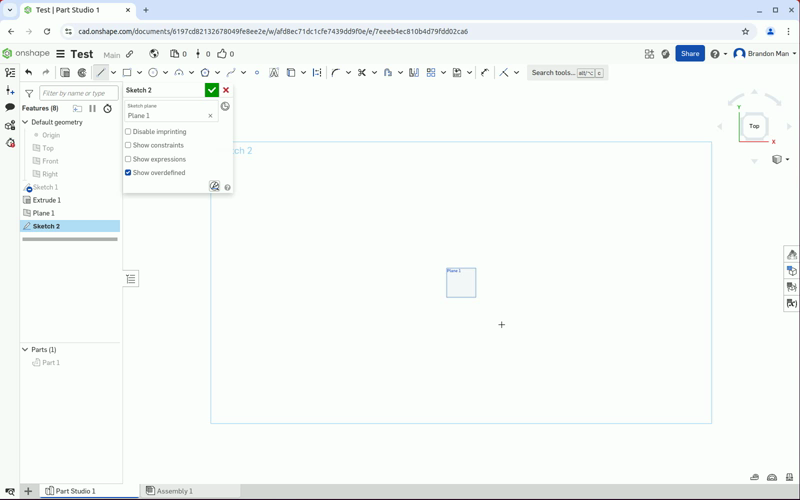
key_up(shift)
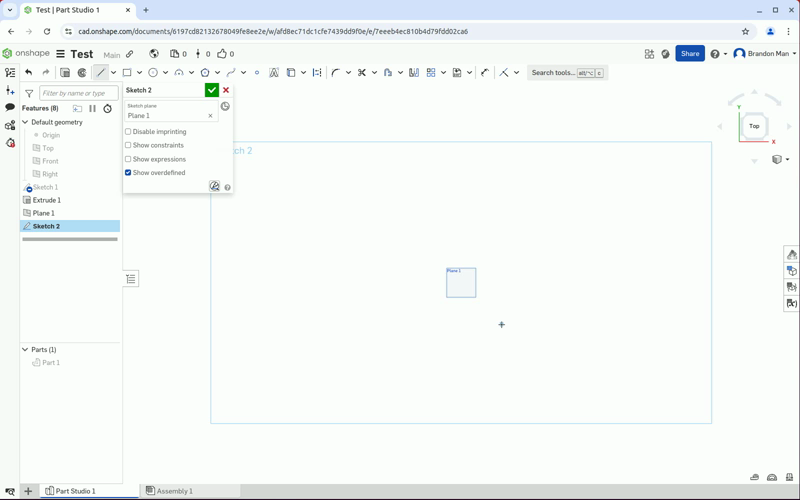
key_down(shift)
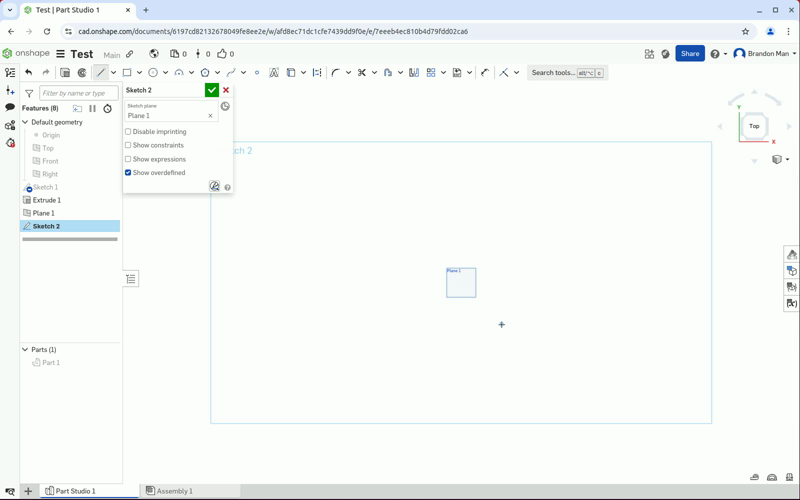
mouse_move(531, 324)
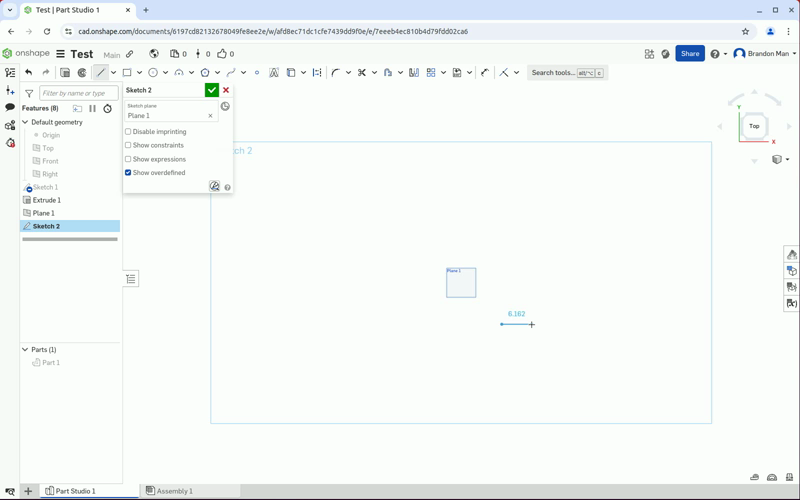
mouse_move(537, 324)
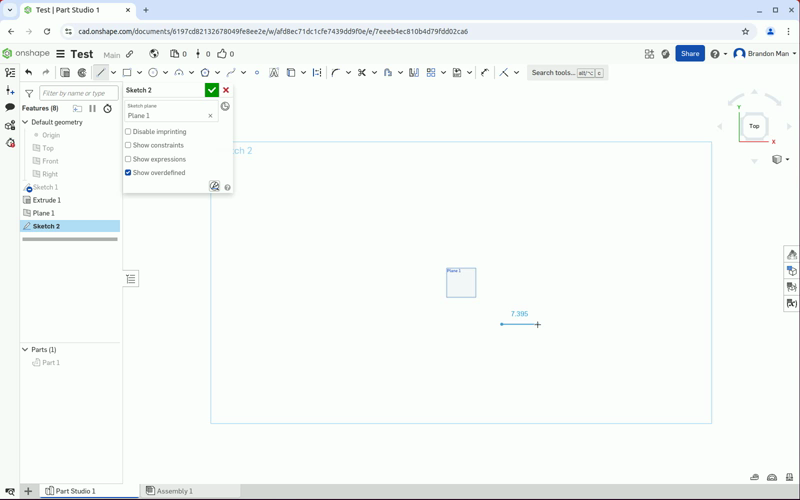
click(537, 324)
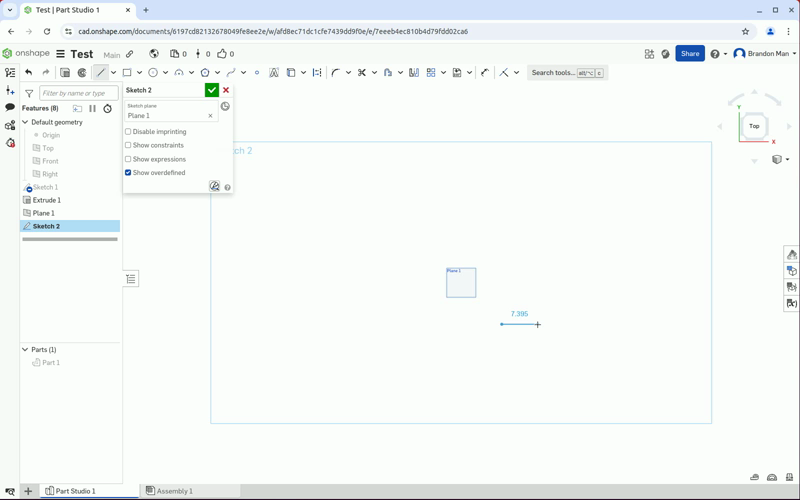
key_up(shift)
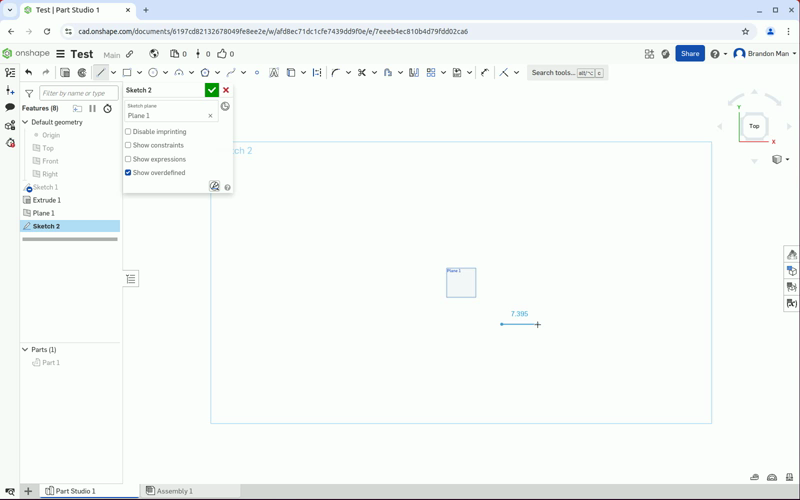
key_down(shift)
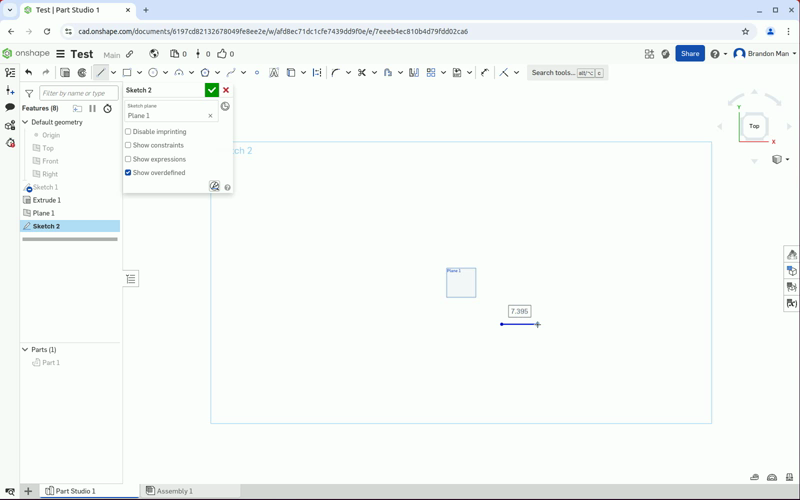
mouse_move(537, 242)
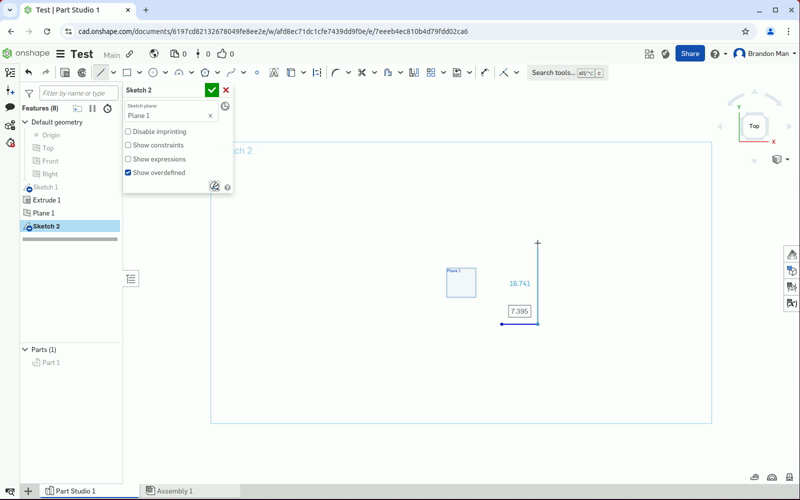
click(537, 242)
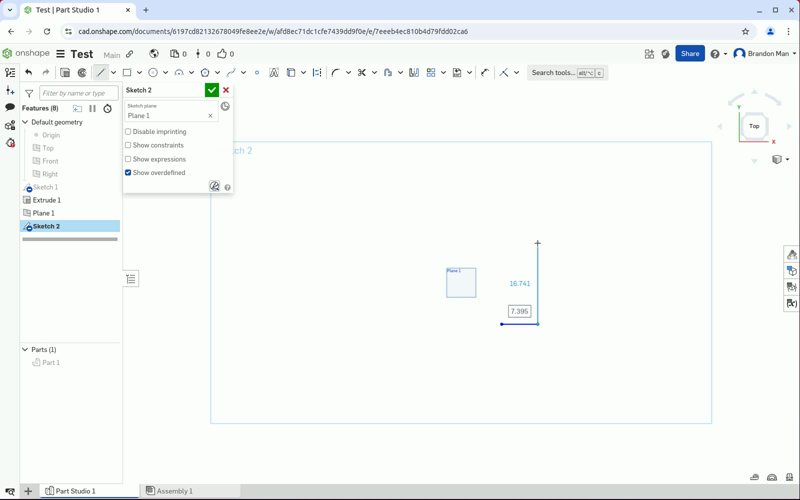
key_up(shift)
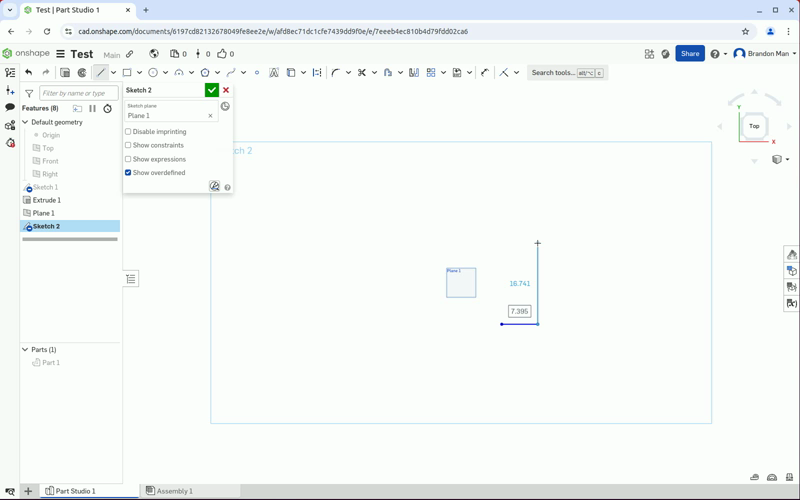
key_down(shift)
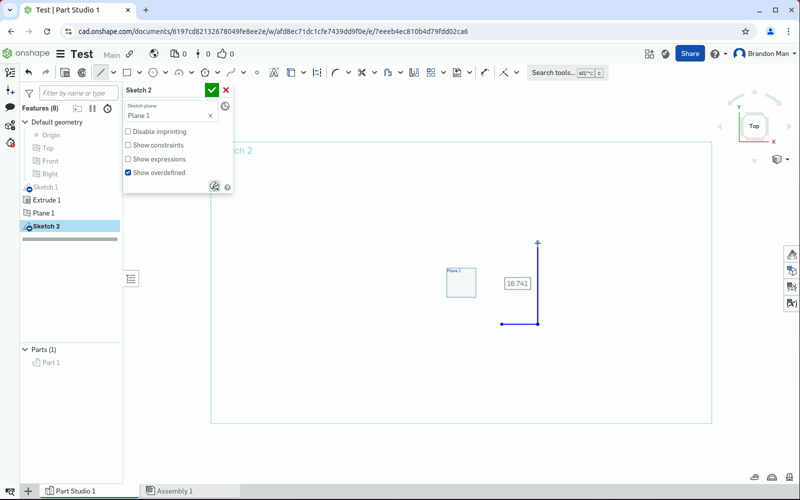
mouse_move(567, 242)
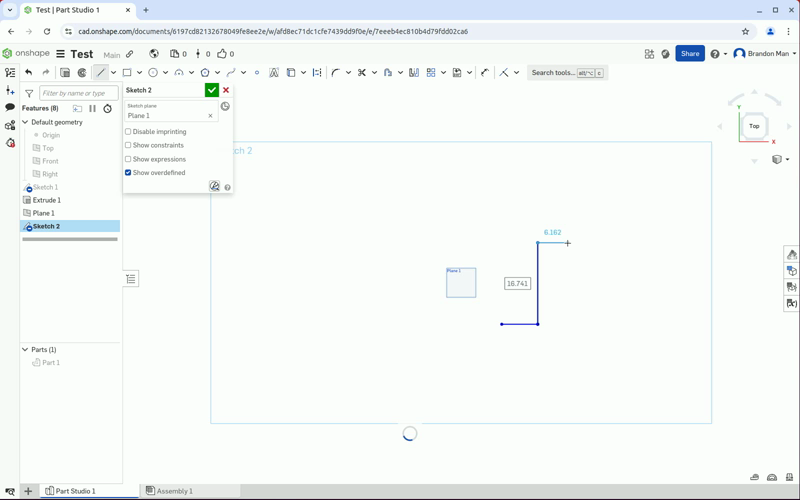
mouse_move(501, 242)
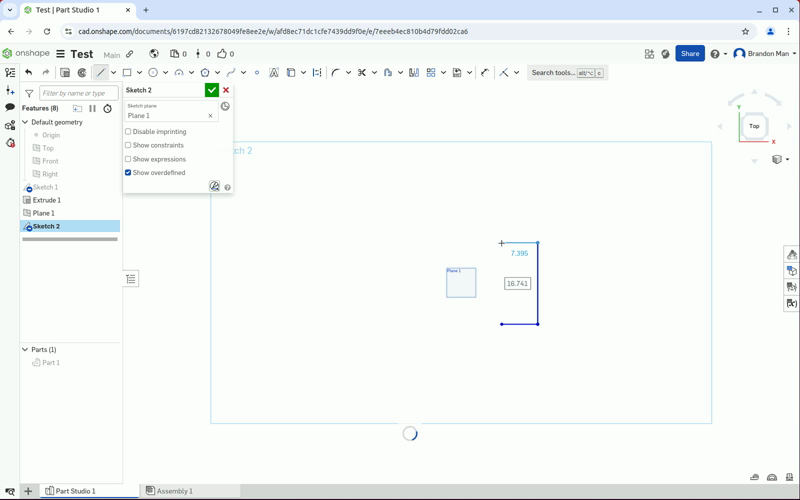
click(501, 242)
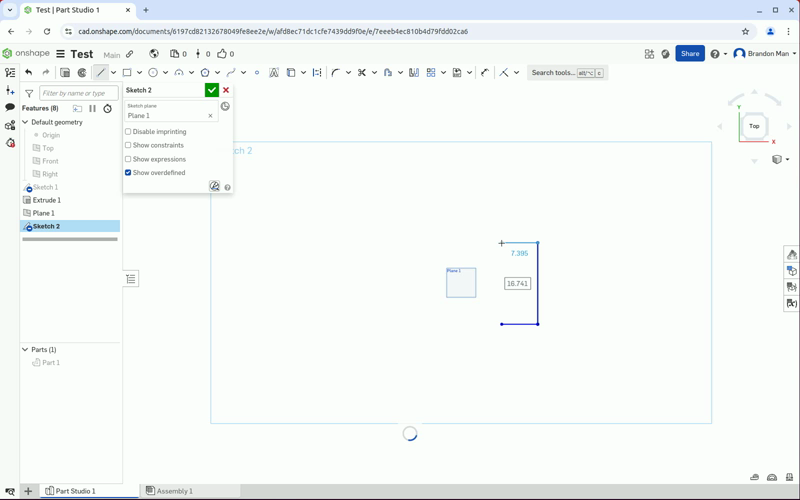
key_up(shift)
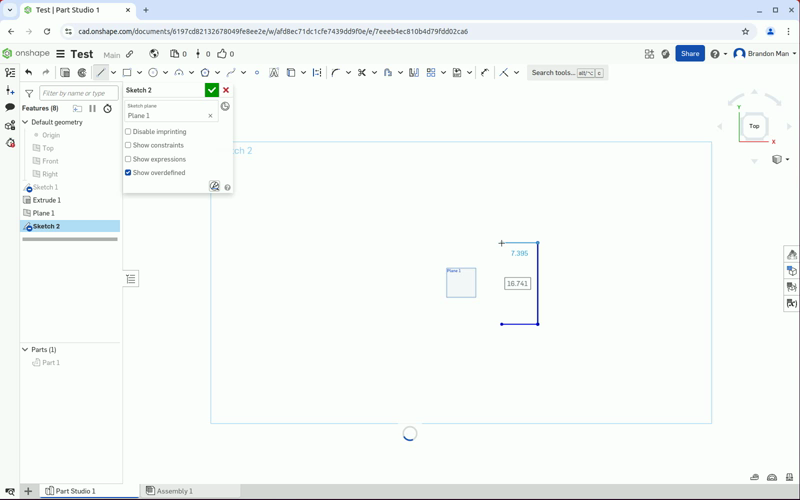
key_down(shift)
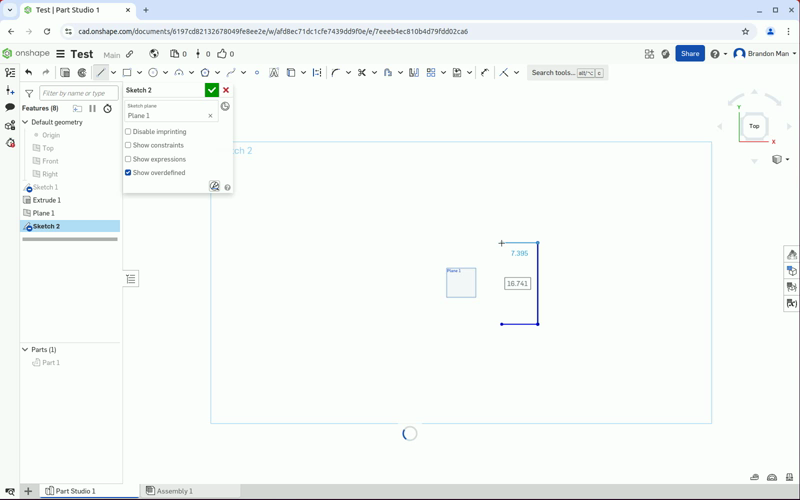
mouse_move(501, 324)
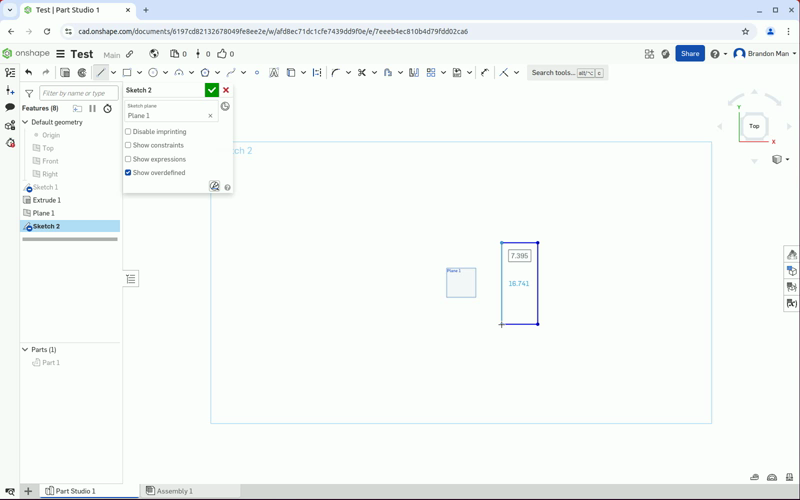
key_up(shift)
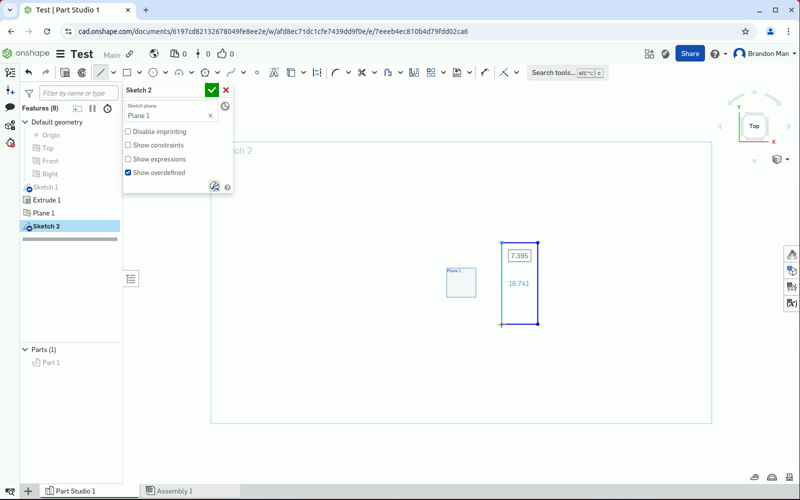
click(501, 324)
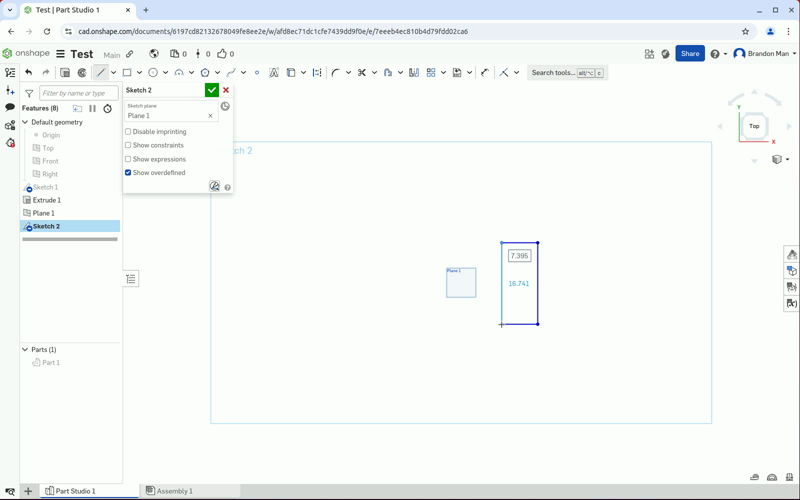
key(esc)
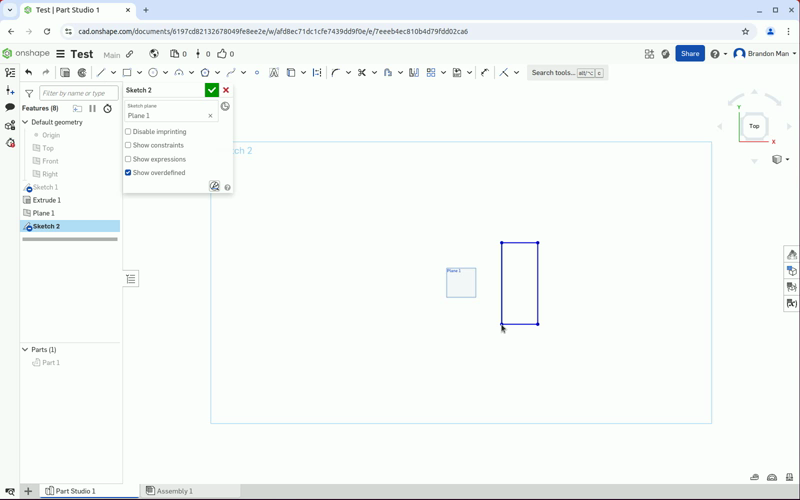
mouse_move(530, 256)
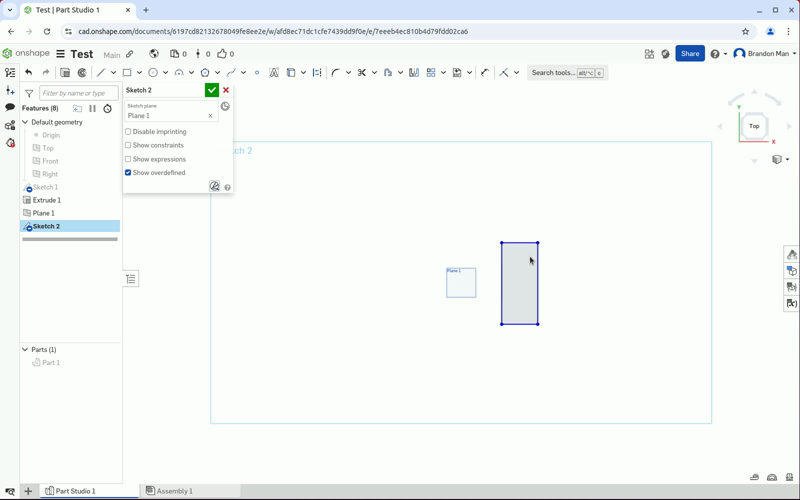
click(530, 256)
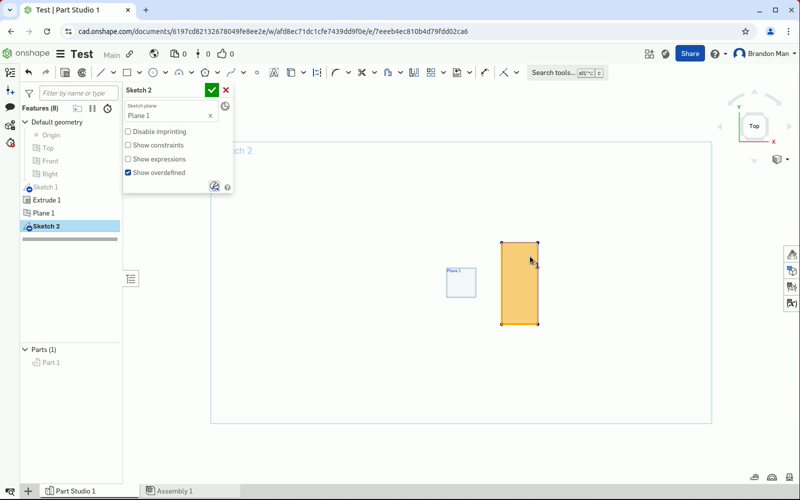
mouse_move(73, 352)
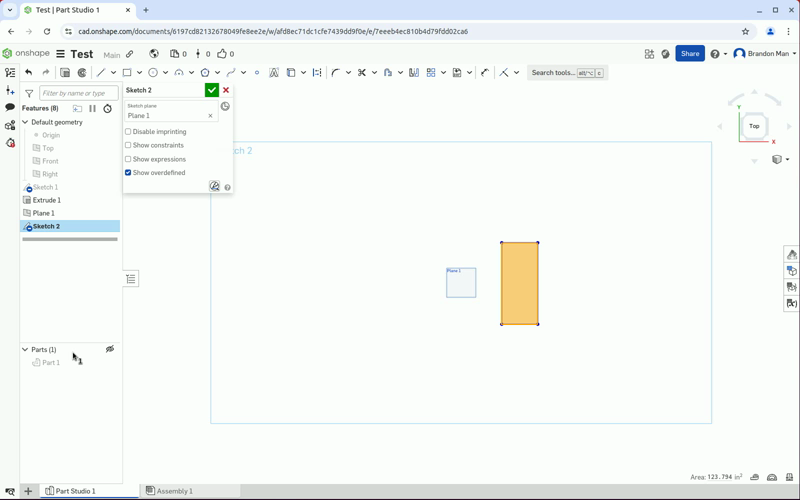
key(shift+y)
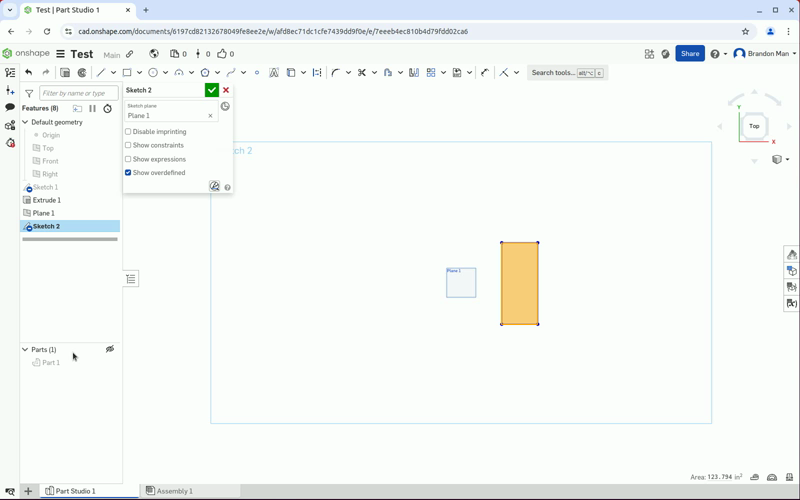
key(shift+e)
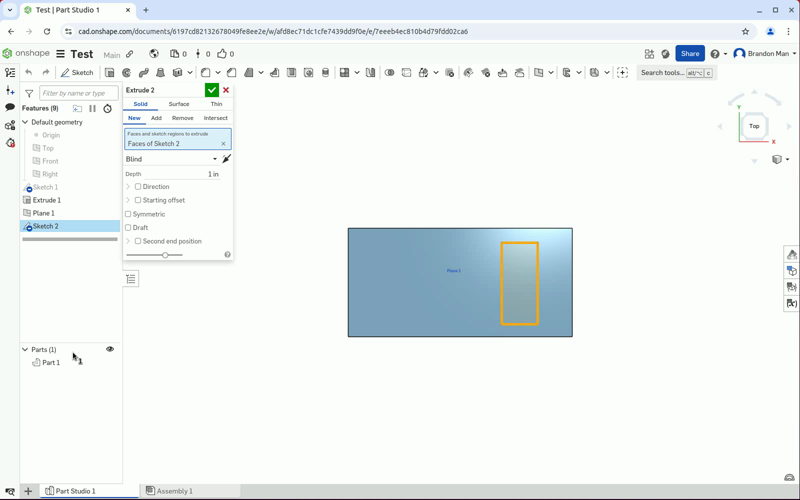
mouse_move(143, 106)
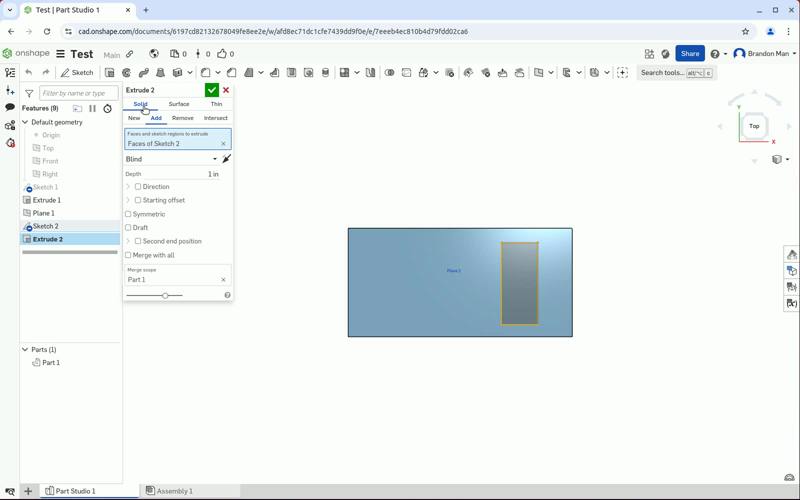
click(143, 106)
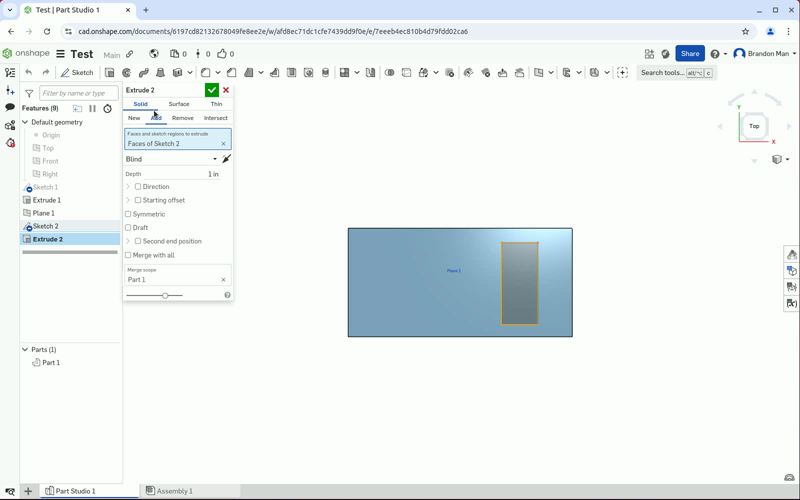
mouse_move(186, 120)
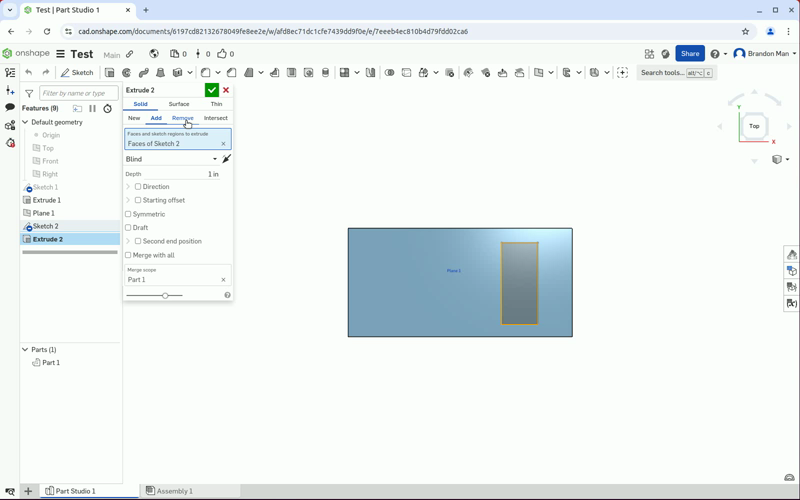
click(186, 120)
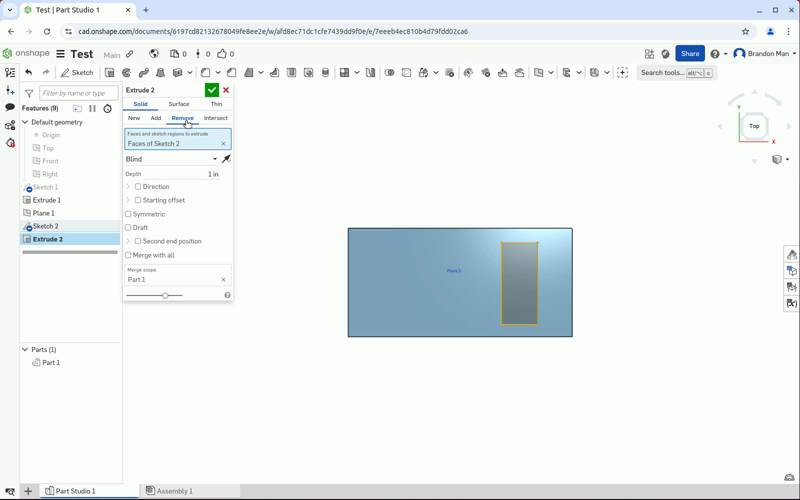
key(tab, 4)
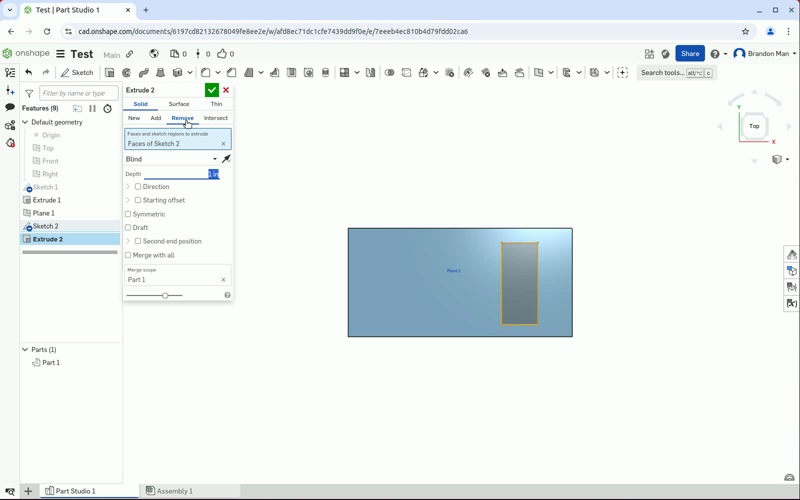
text(30.811)
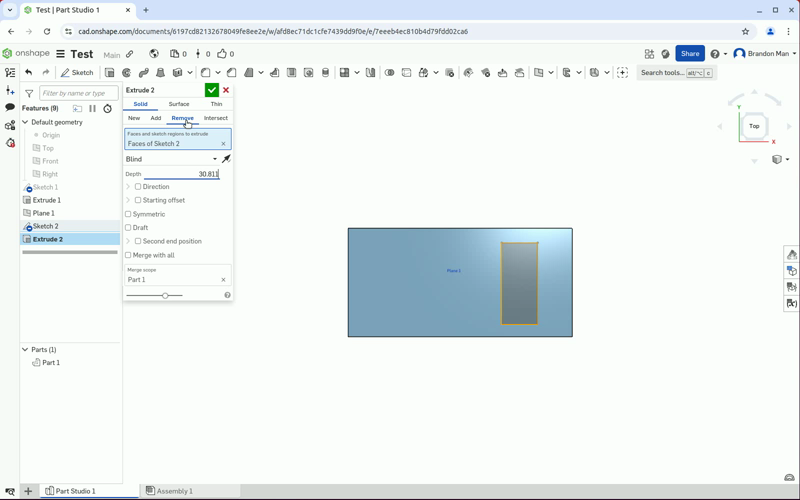
key(tab, 6)
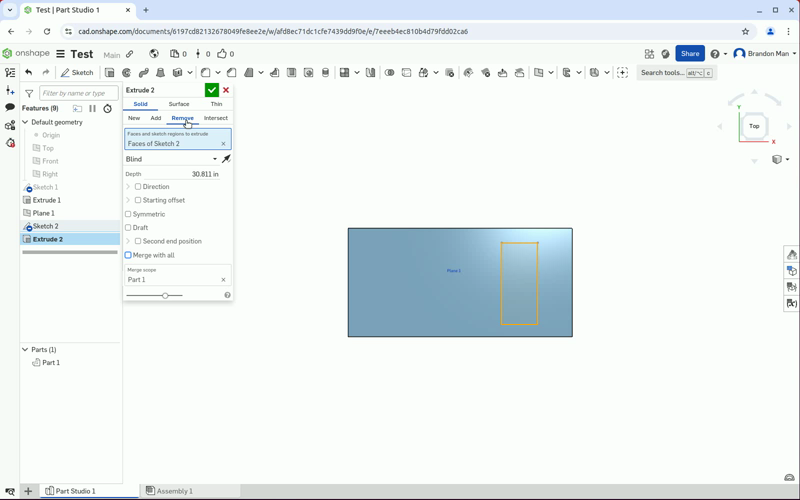
key(space)
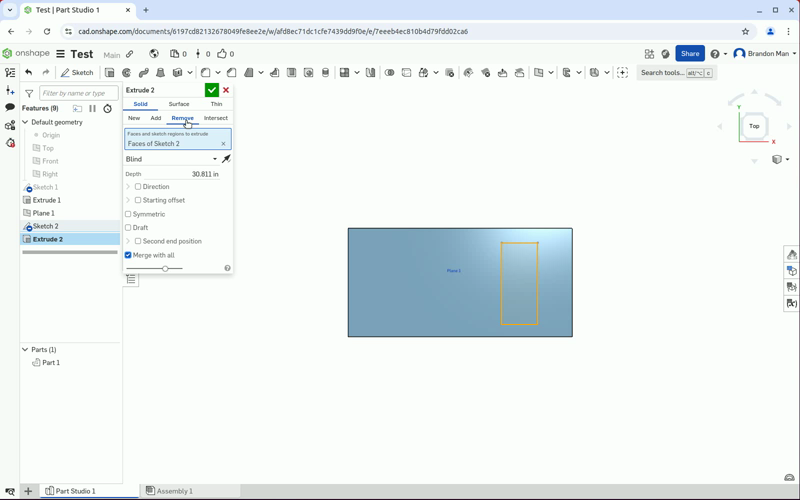
key(enter)
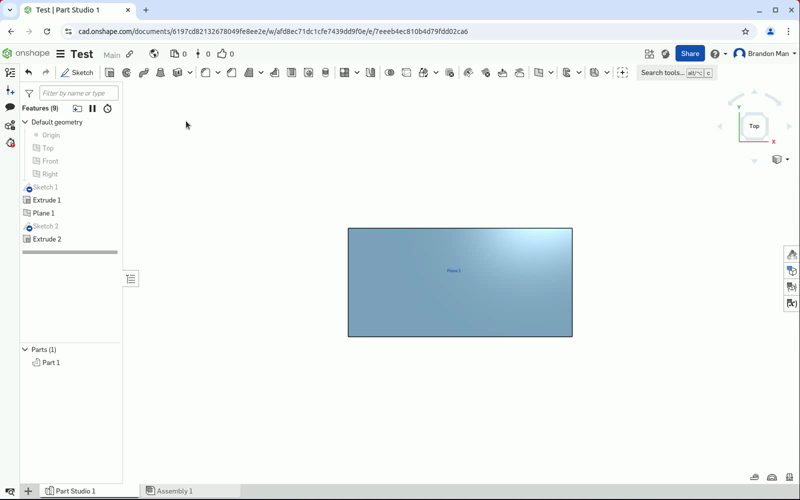
key(shift+h)
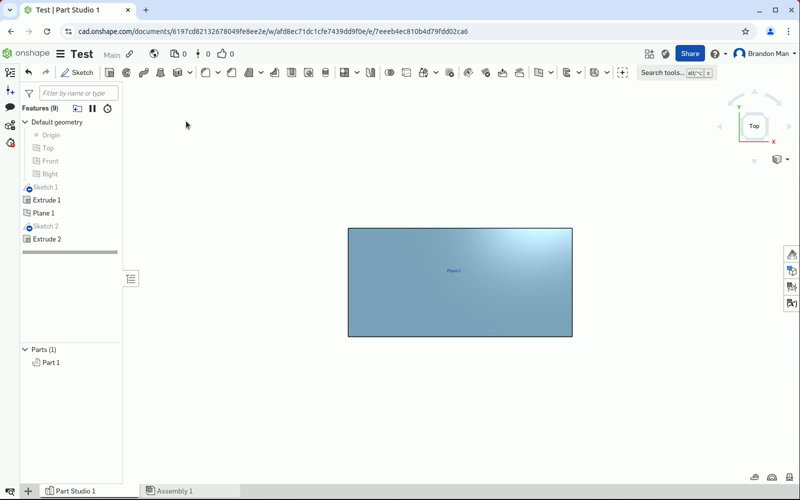
key(shift+h)
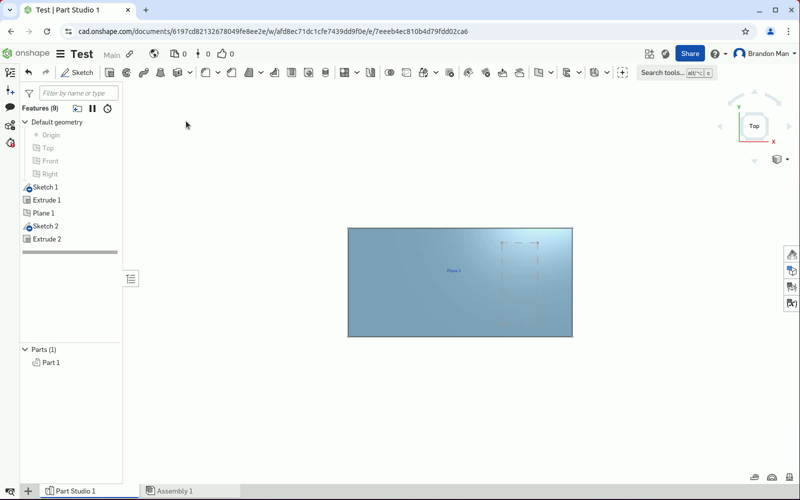
key(shift+7)
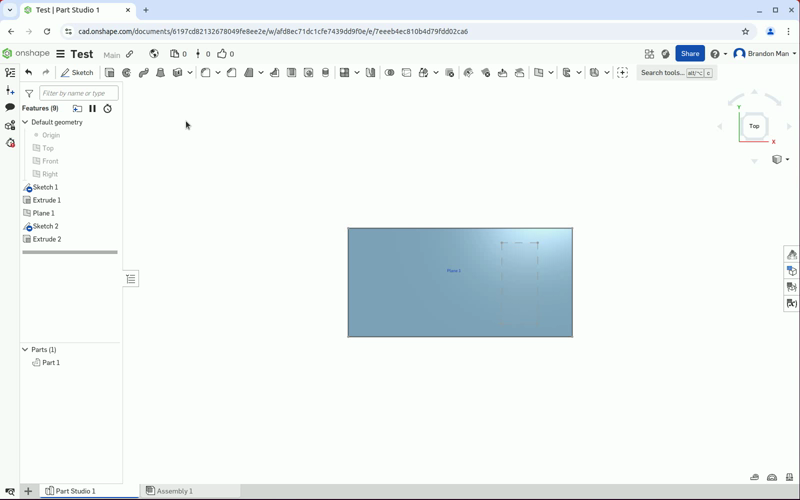
key(up, 3)
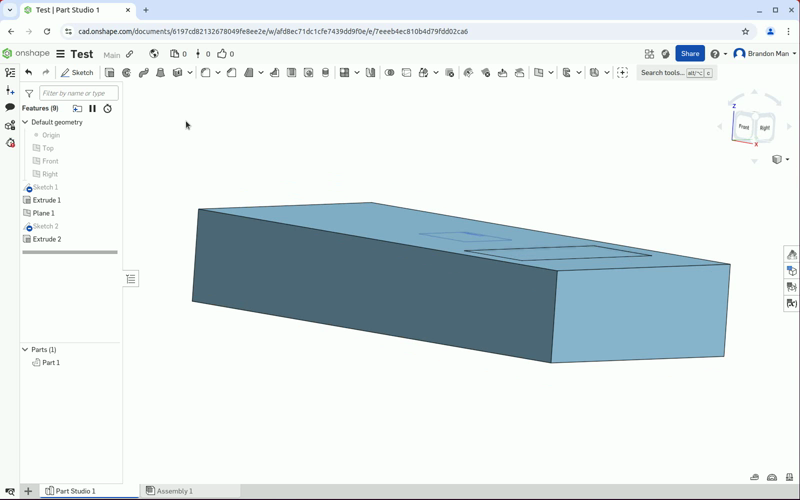
key(left, 3)
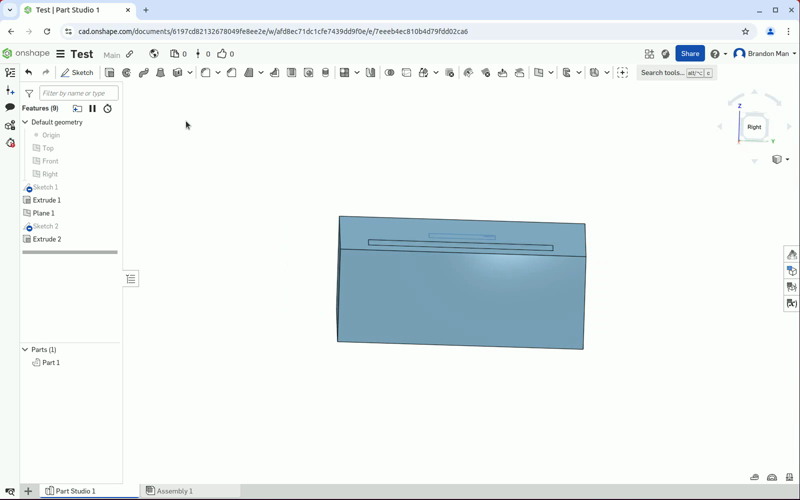
key(right, 3)
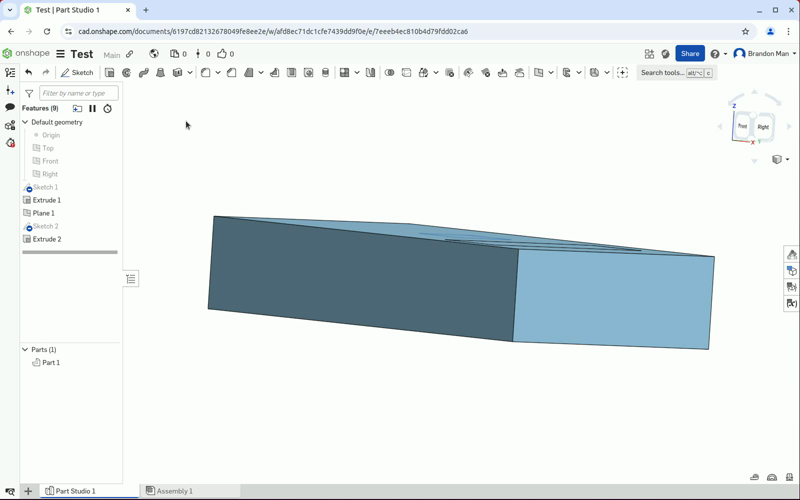
key(down, 3)
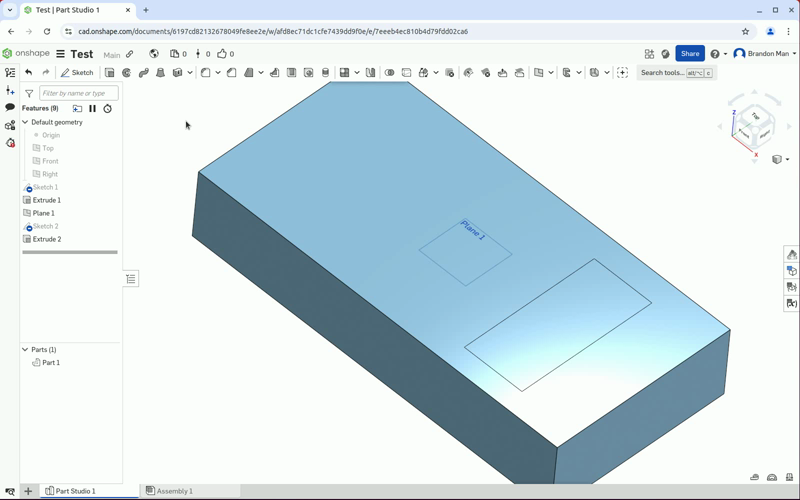
mouse_move(73, 189)
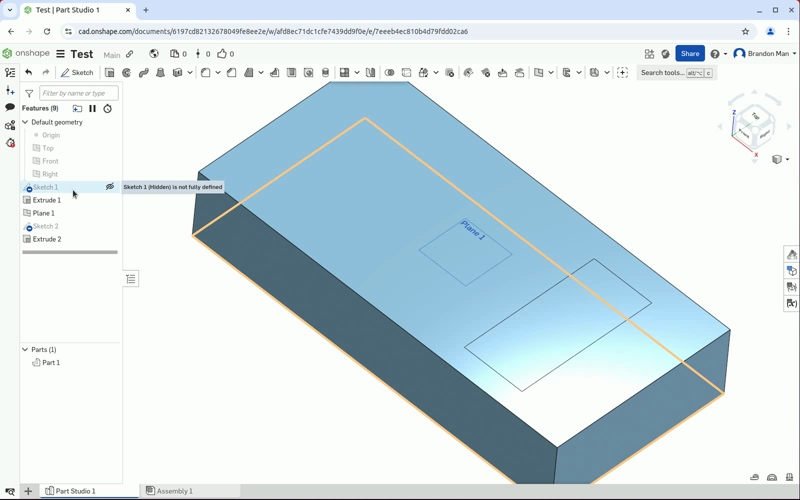
click(73, 189)